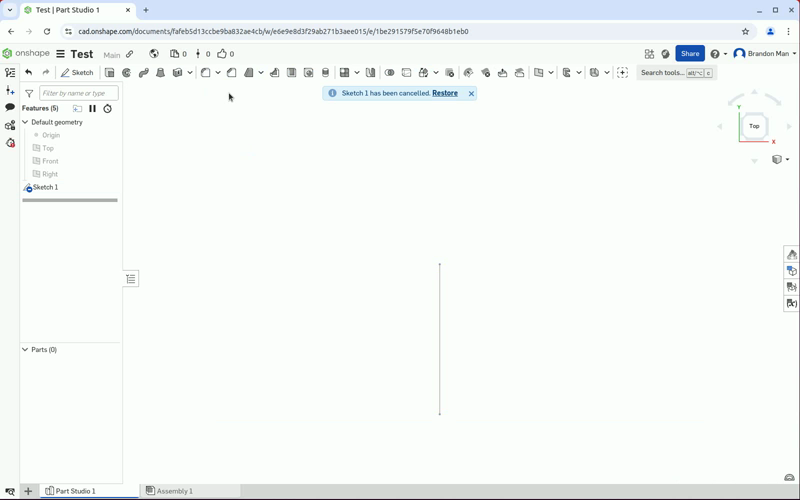
key(shift+h)
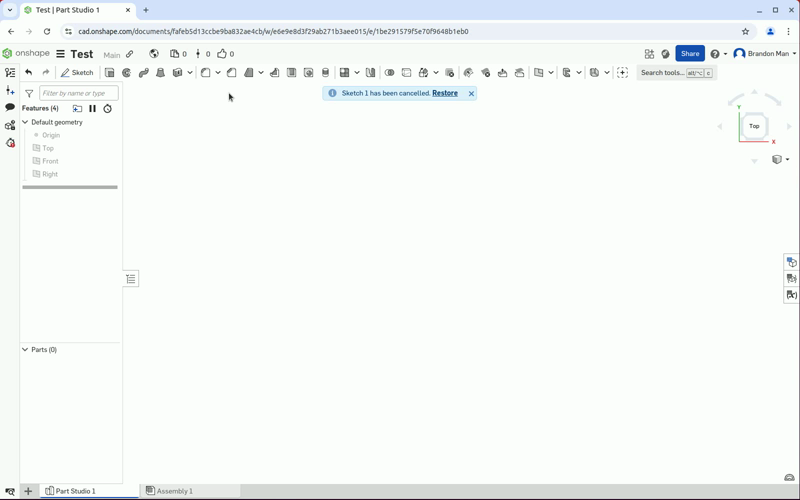
mouse_move(73, 352)
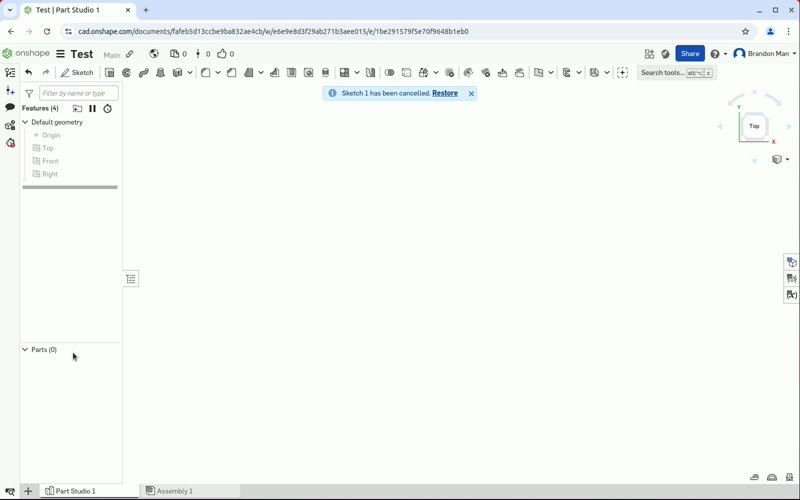
key(y)
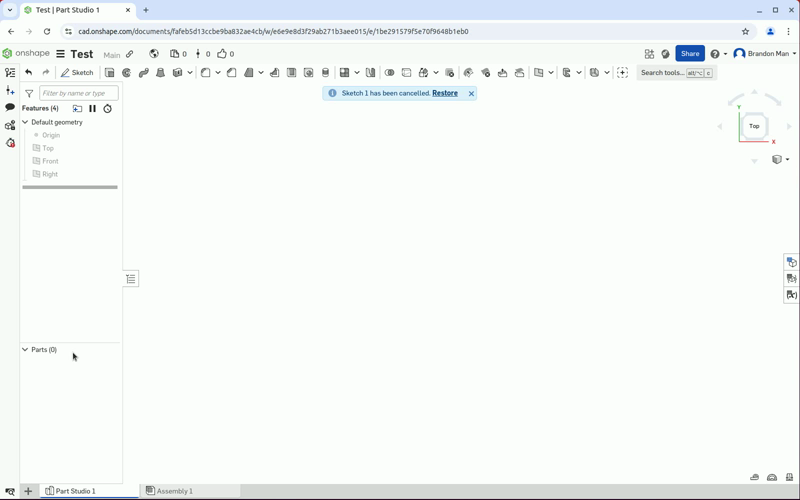
key(shift+p)
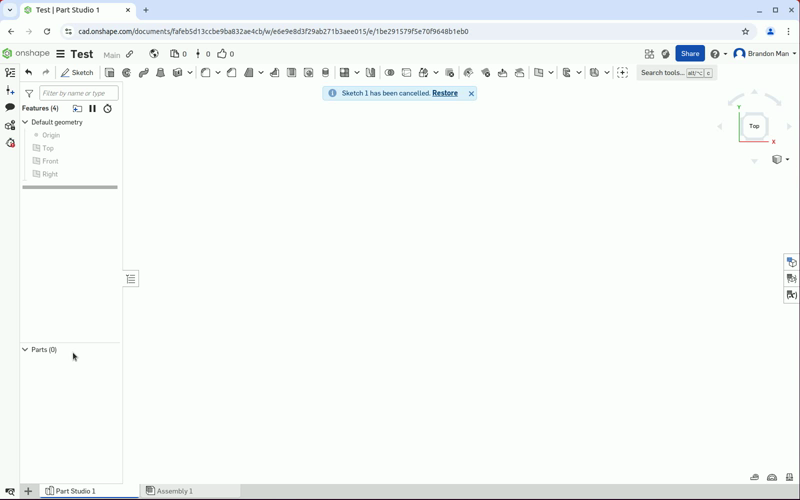
key(space)
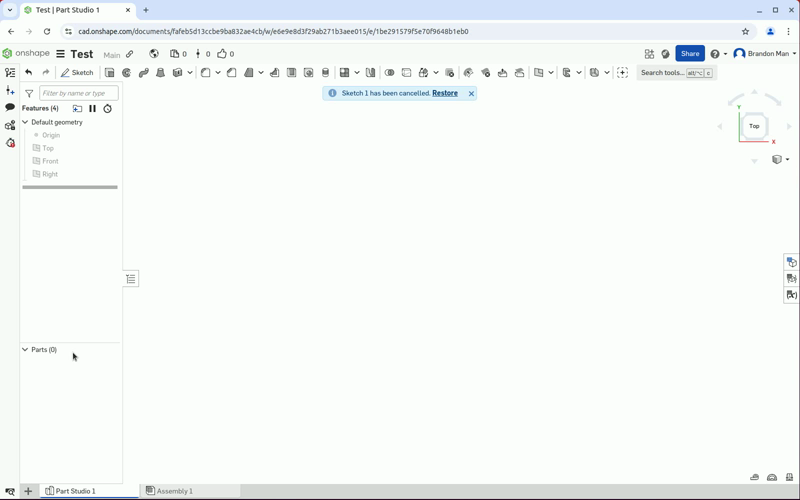
key_down(shift)
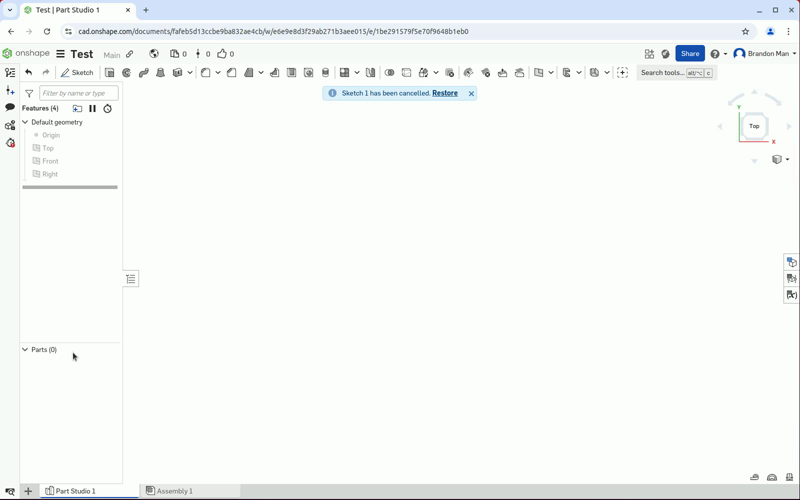
key(up)
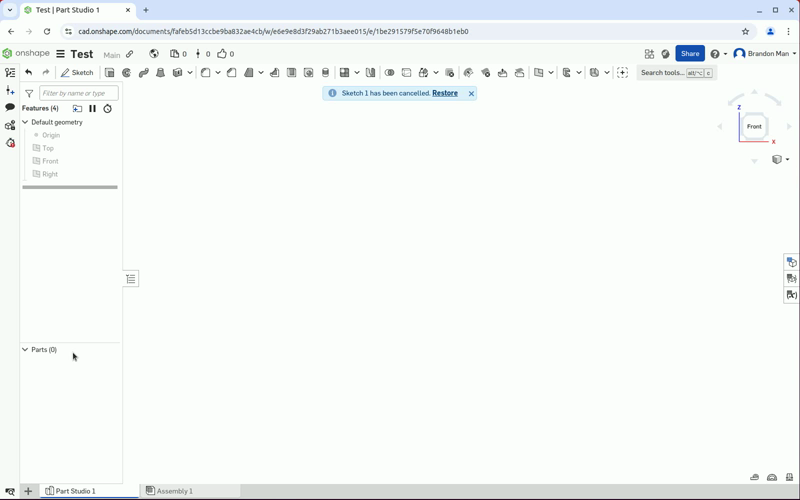
key_up(shift)
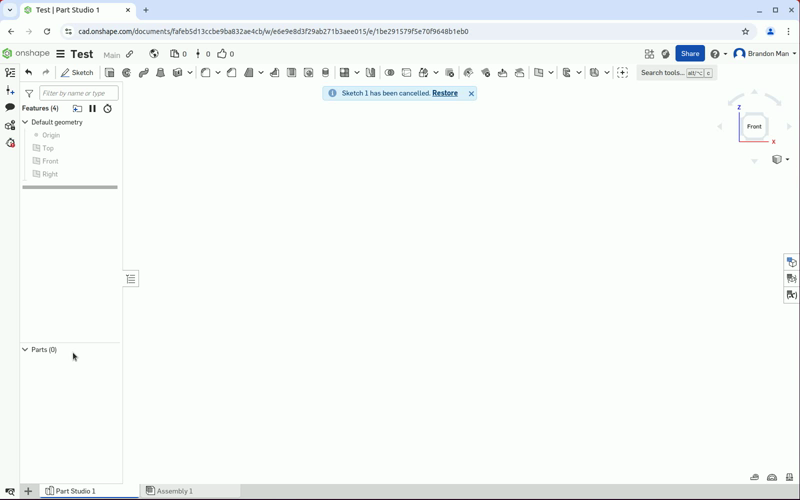
mouse_move(73, 352)
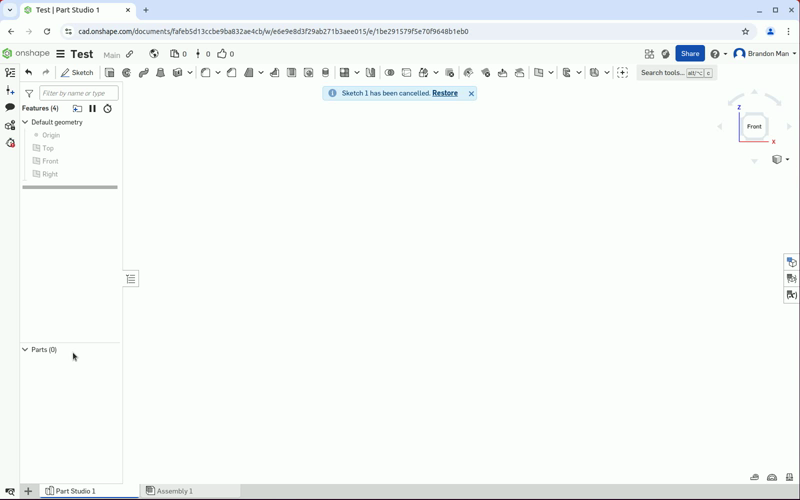
key(shift+y)
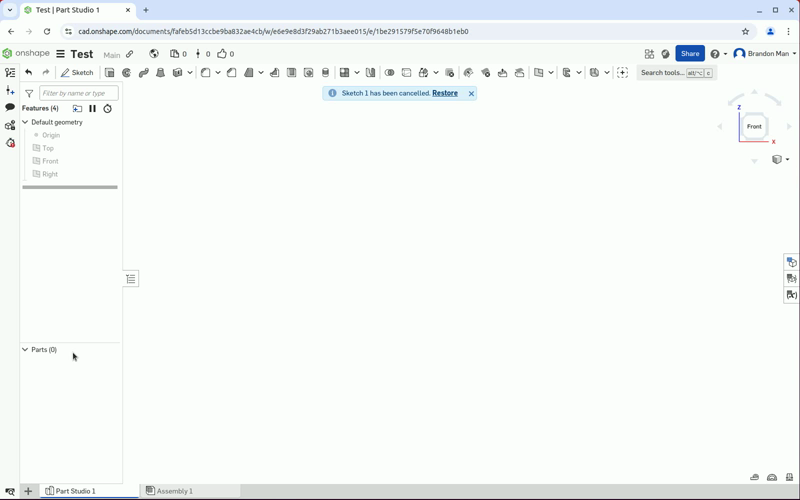
key(shift+s)
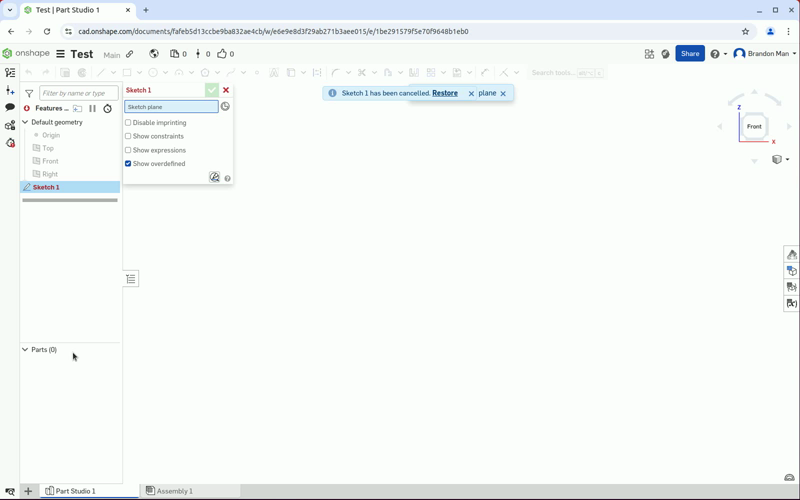
mouse_move(73, 163)
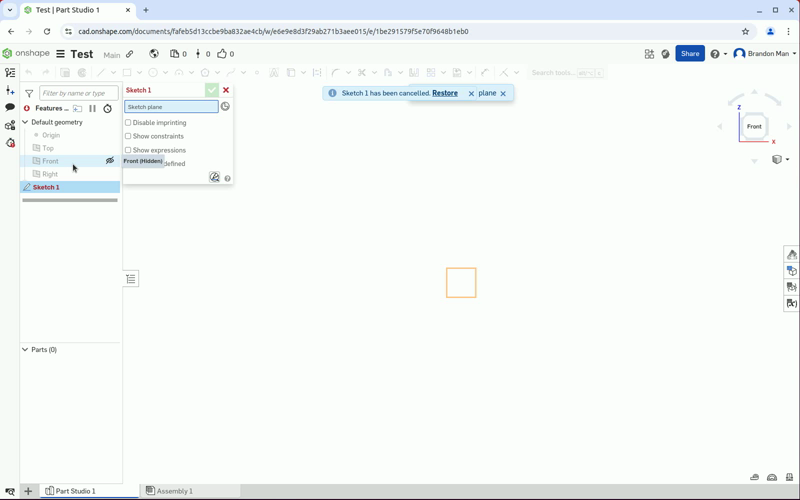
click(73, 163)
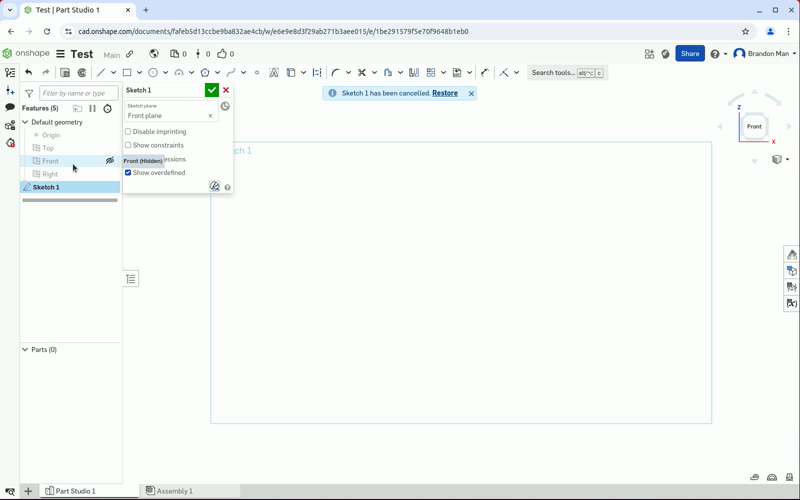
mouse_move(73, 352)
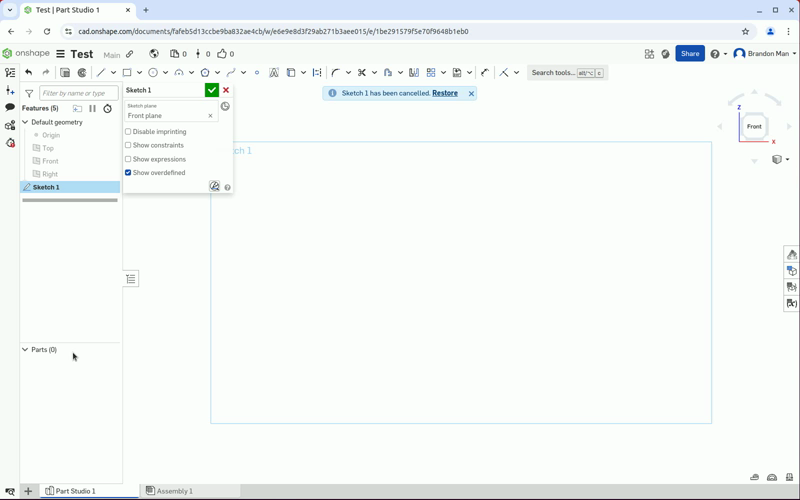
key(y)
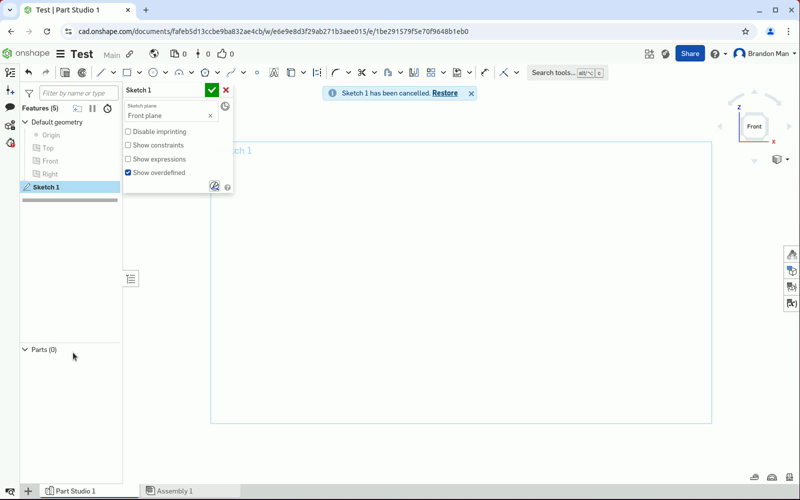
key(l)
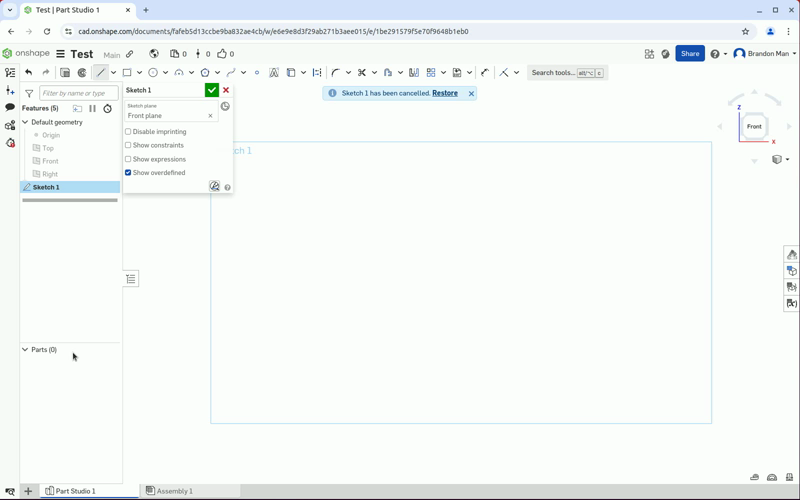
key_down(shift)
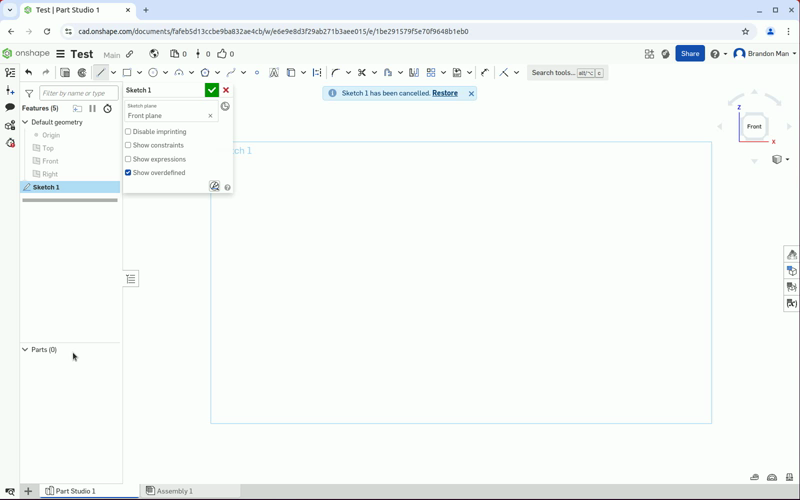
mouse_move(348, 340)
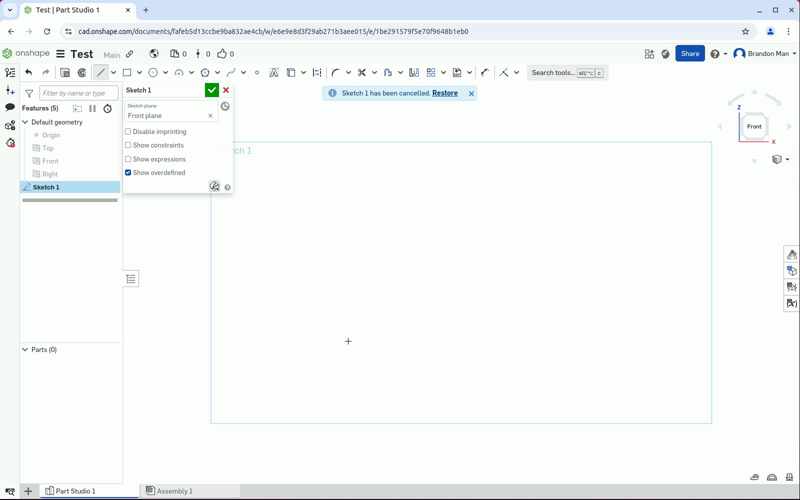
click(348, 340)
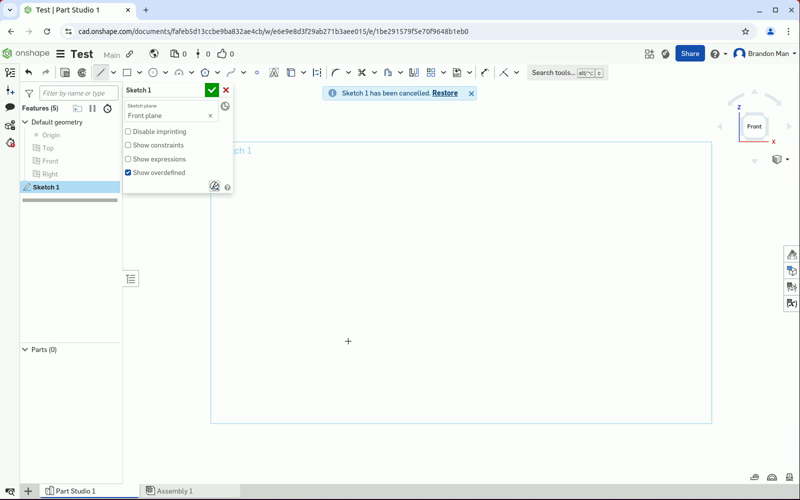
key_up(shift)
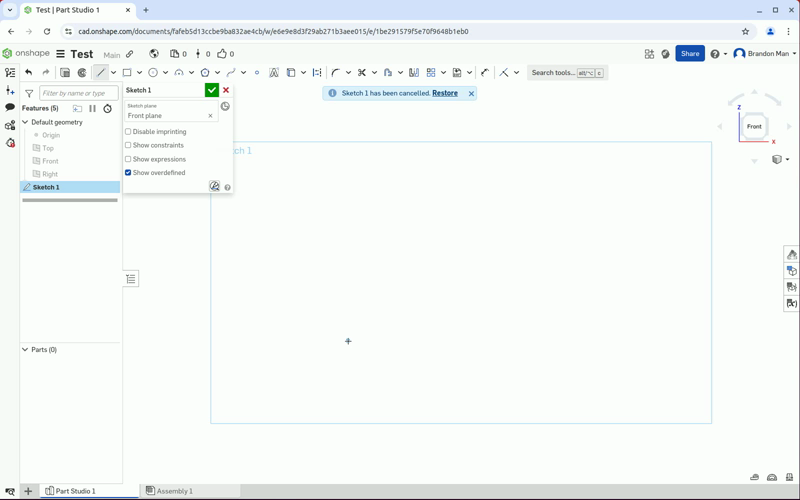
key_down(shift)
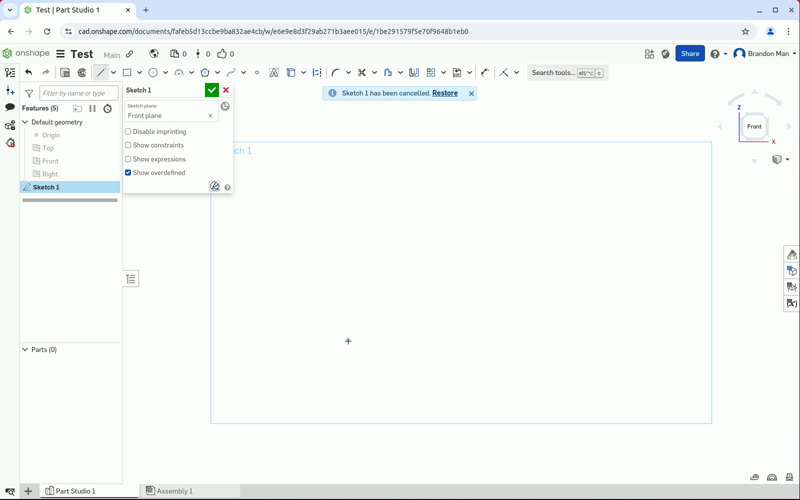
mouse_move(430, 340)
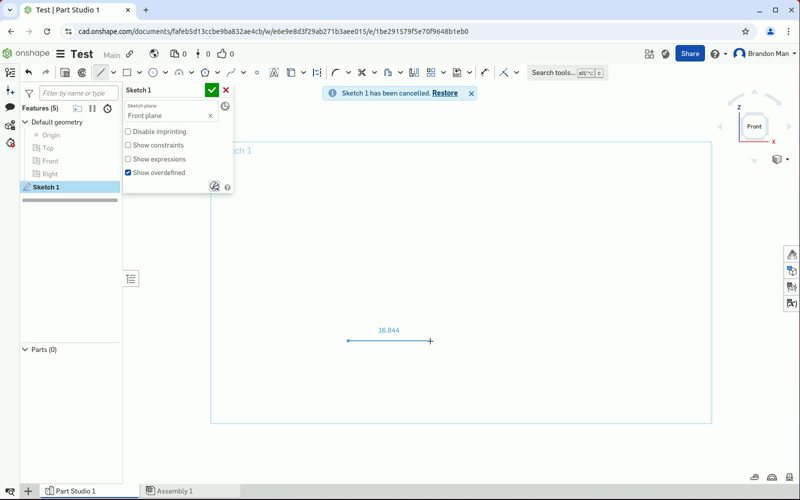
click(430, 340)
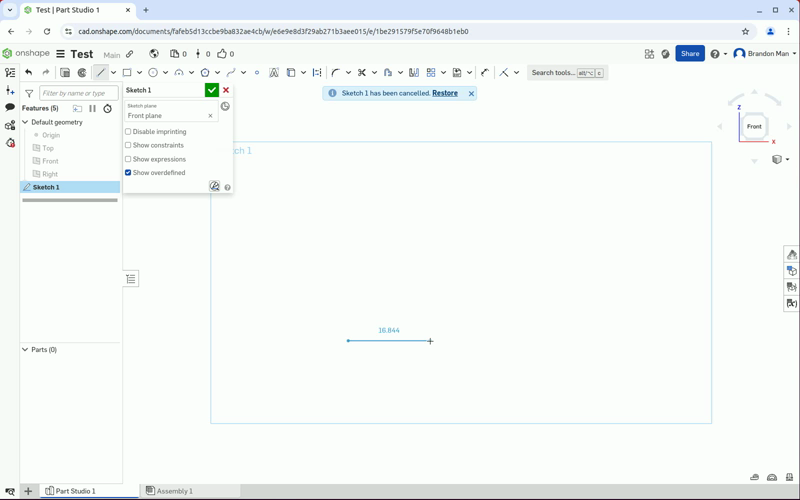
key_up(shift)
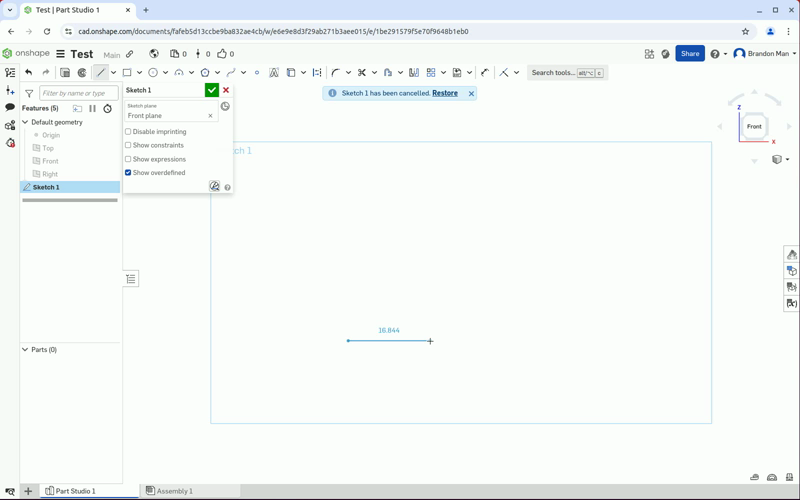
key_down(shift)
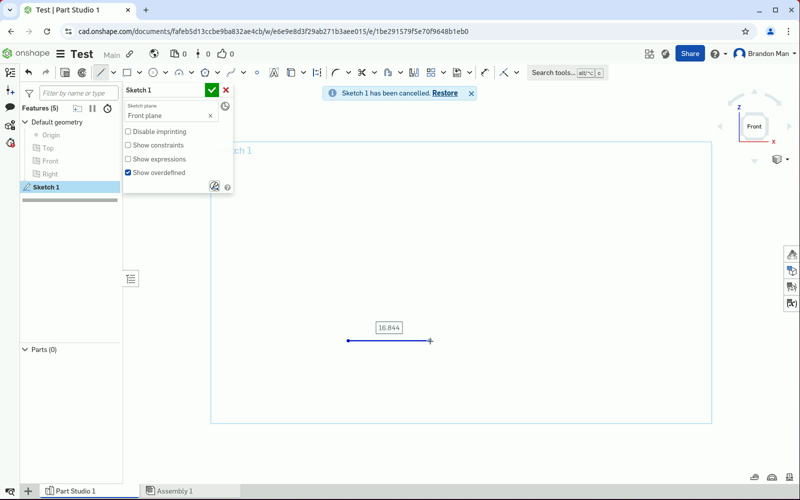
mouse_move(397, 240)
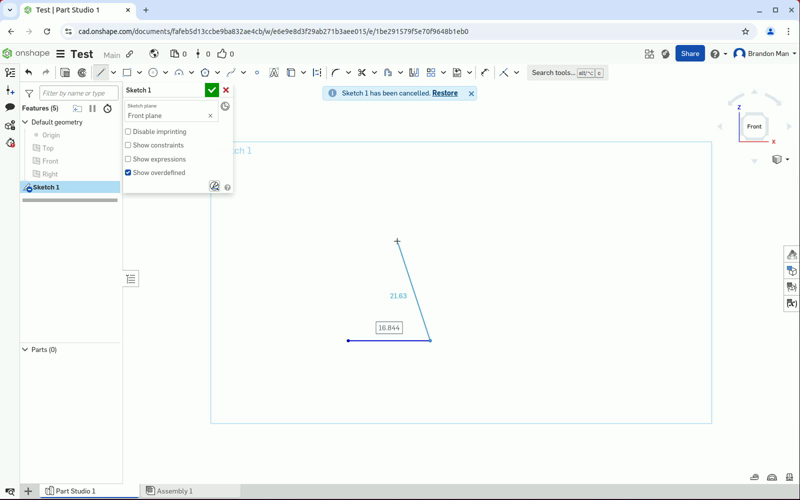
click(397, 240)
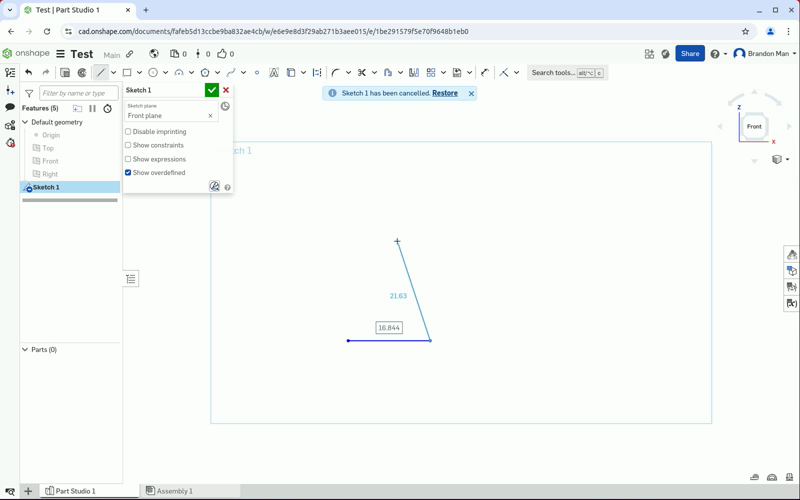
key_up(shift)
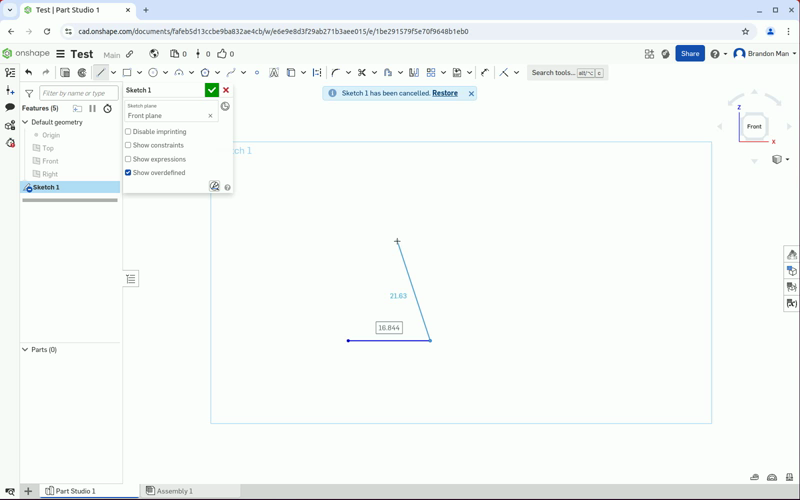
key_down(shift)
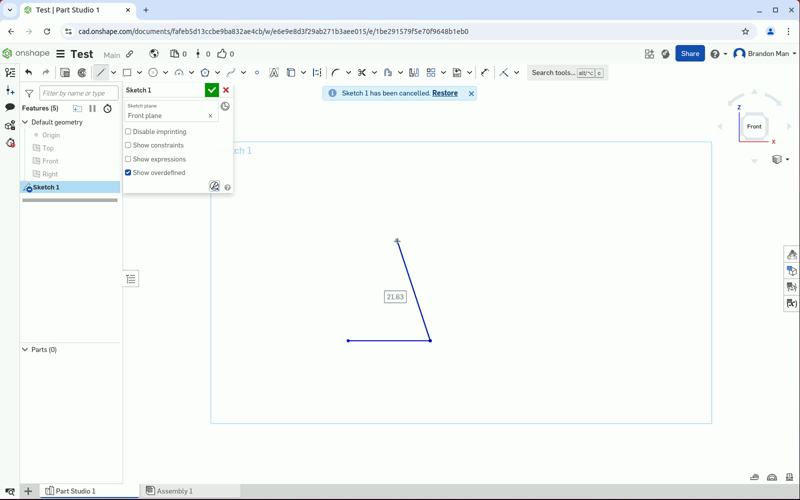
mouse_move(427, 240)
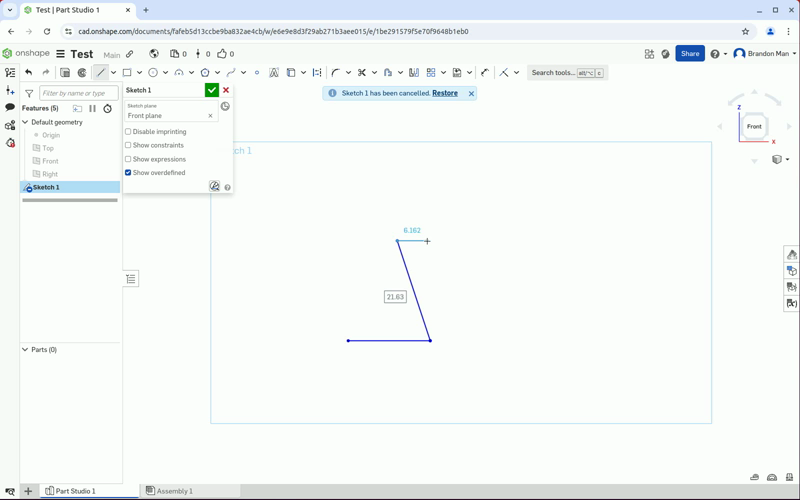
mouse_move(348, 240)
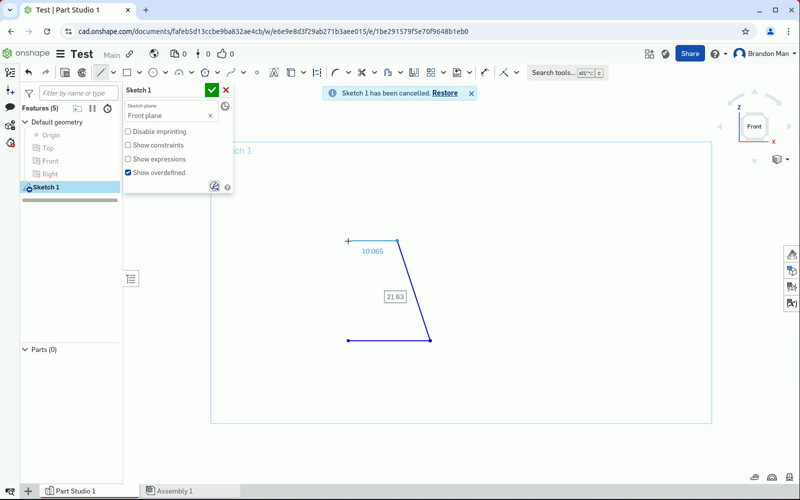
click(348, 240)
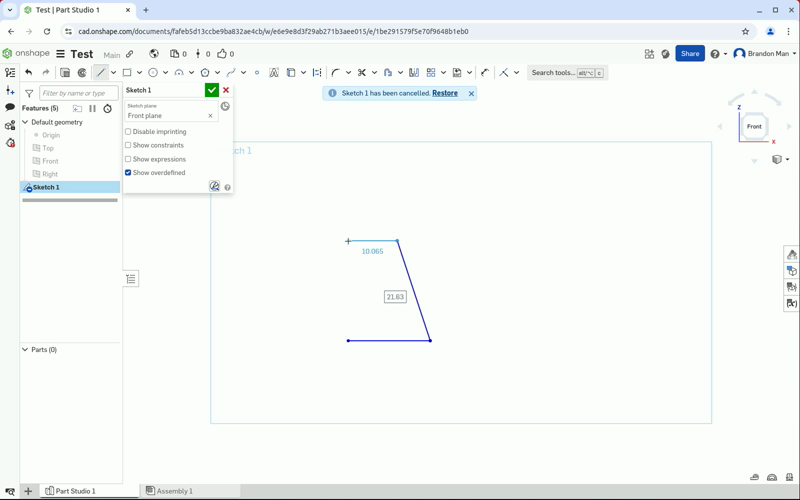
key_up(shift)
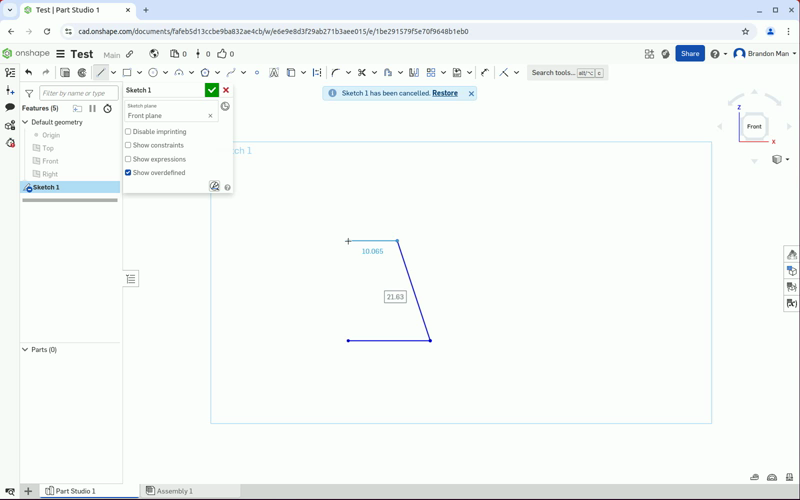
key_down(shift)
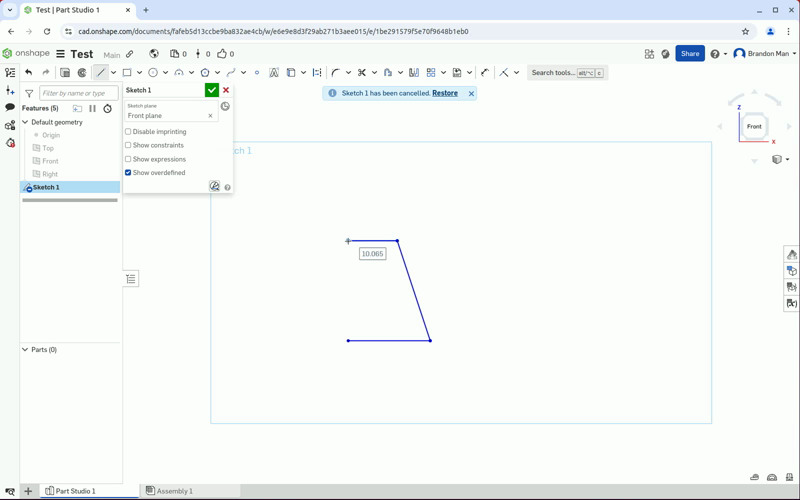
mouse_move(348, 340)
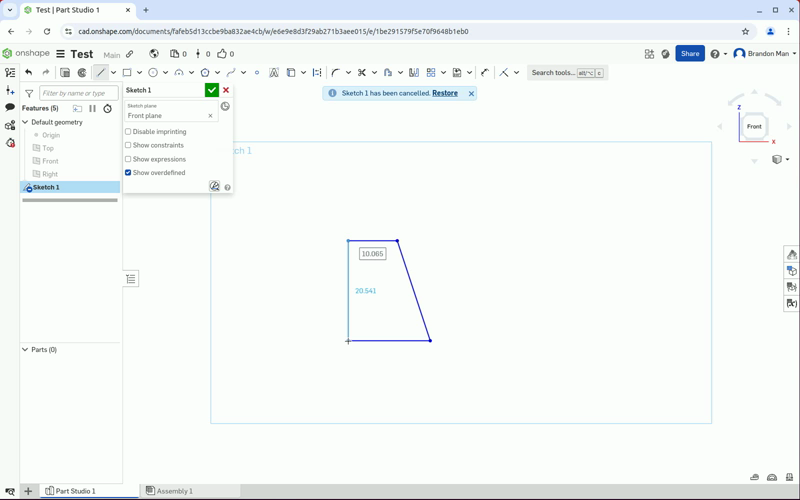
key_up(shift)
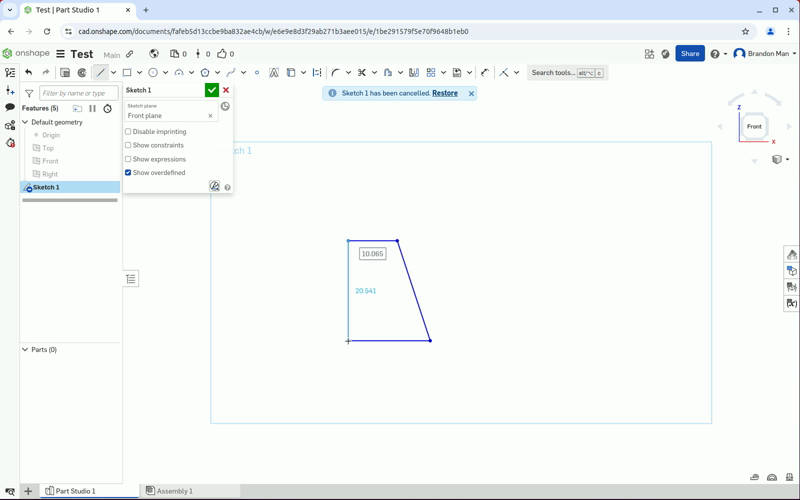
click(348, 340)
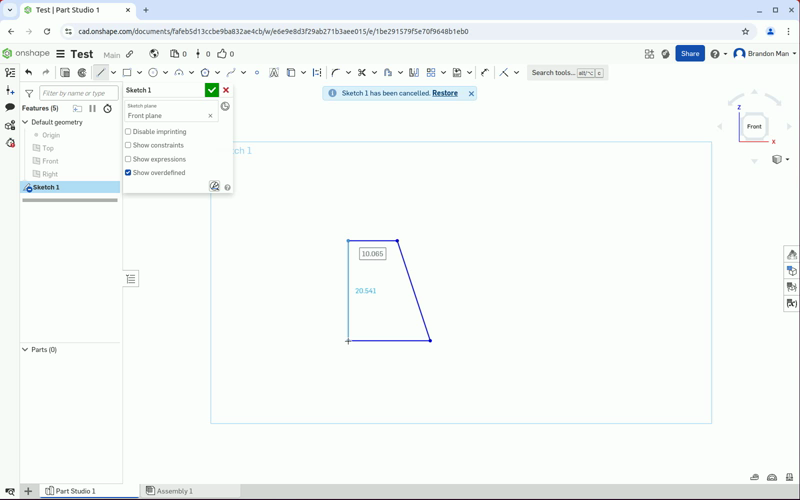
key(esc)
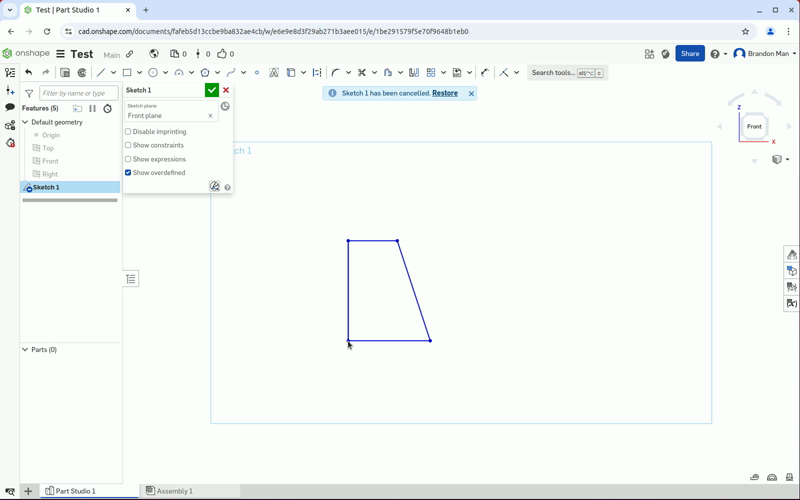
mouse_move(354, 313)
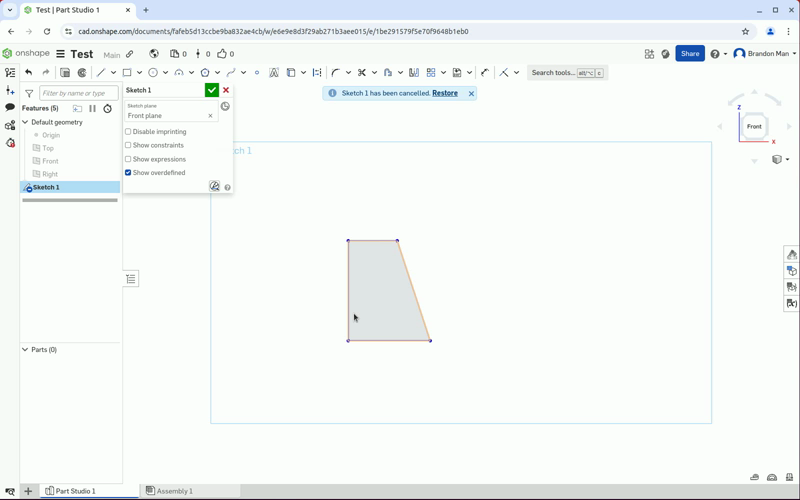
click(354, 313)
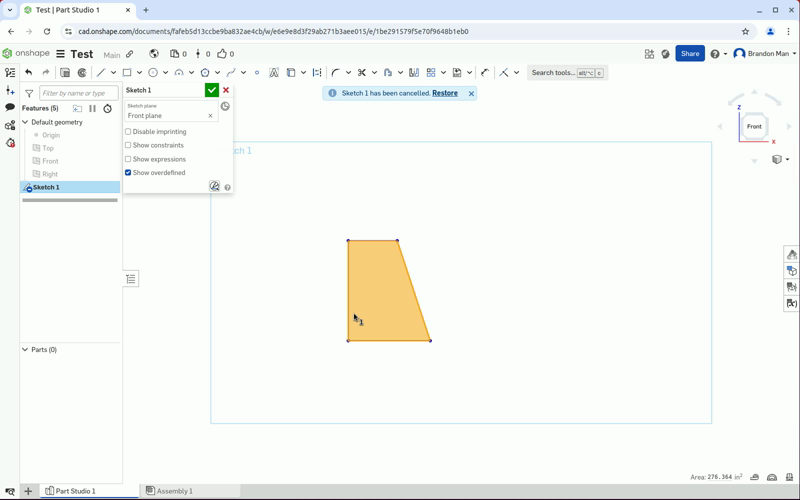
mouse_move(73, 352)
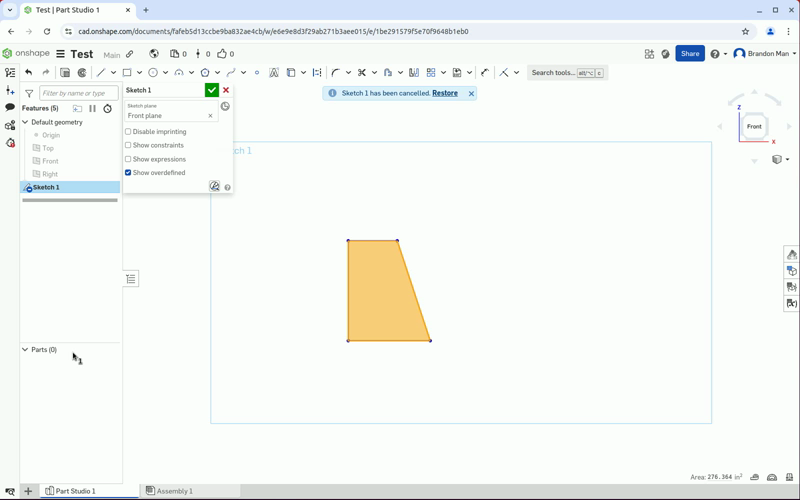
key(shift+y)
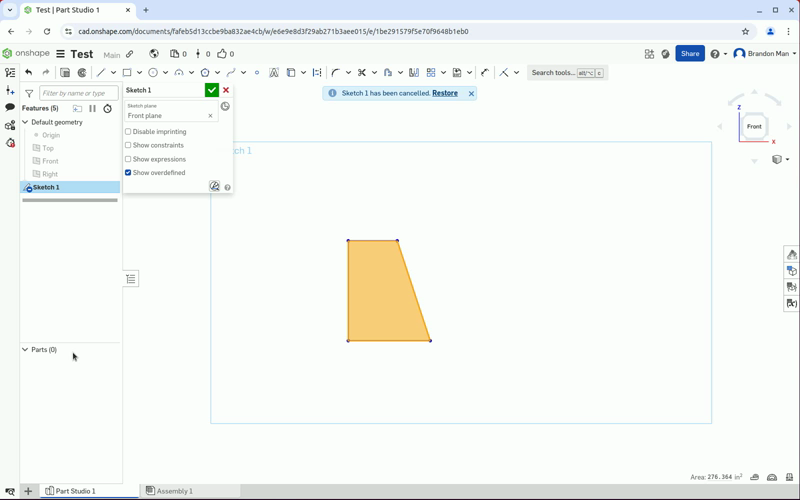
key(shift+e)
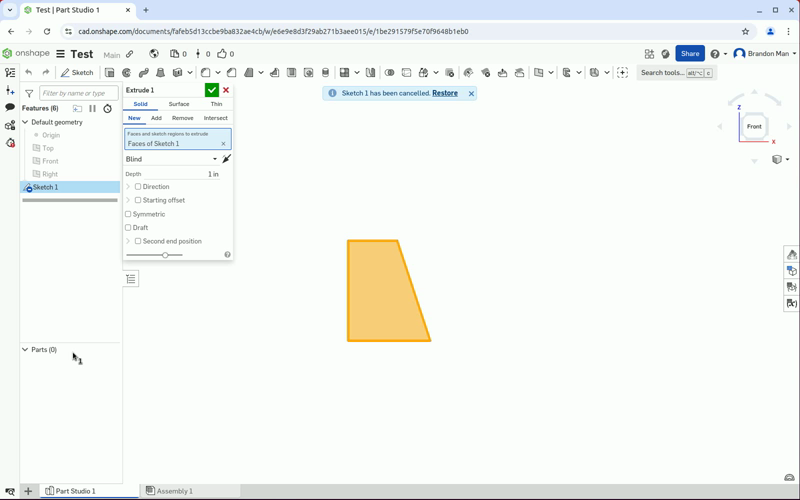
mouse_move(143, 106)
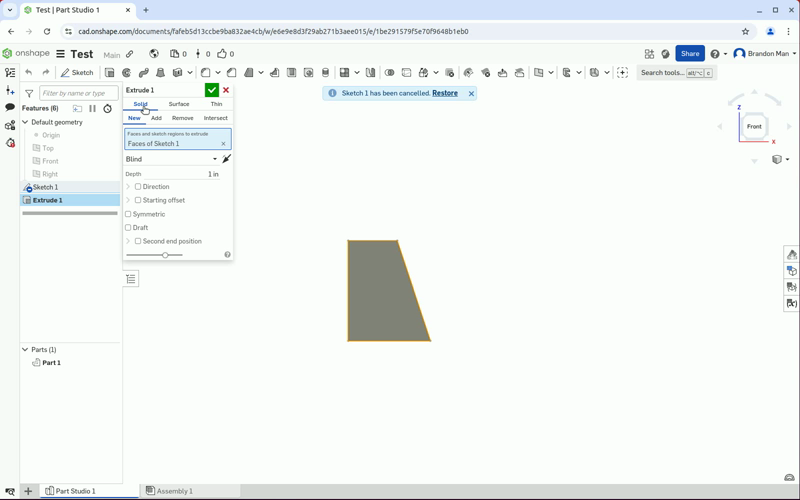
click(143, 106)
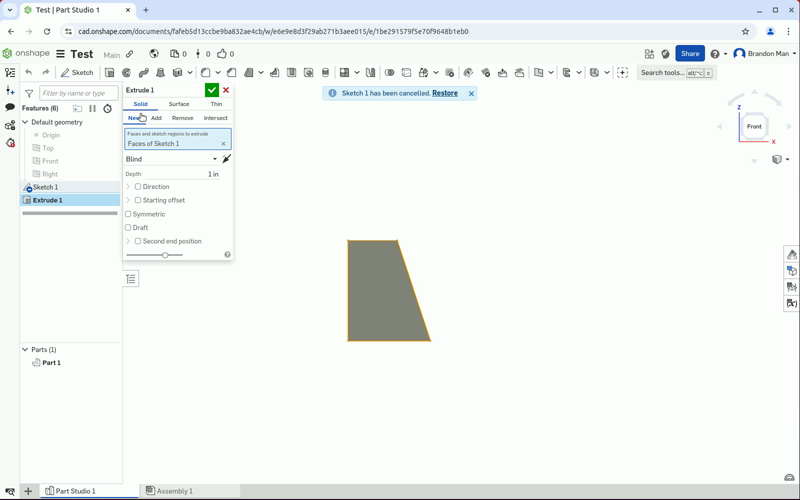
mouse_move(137, 120)
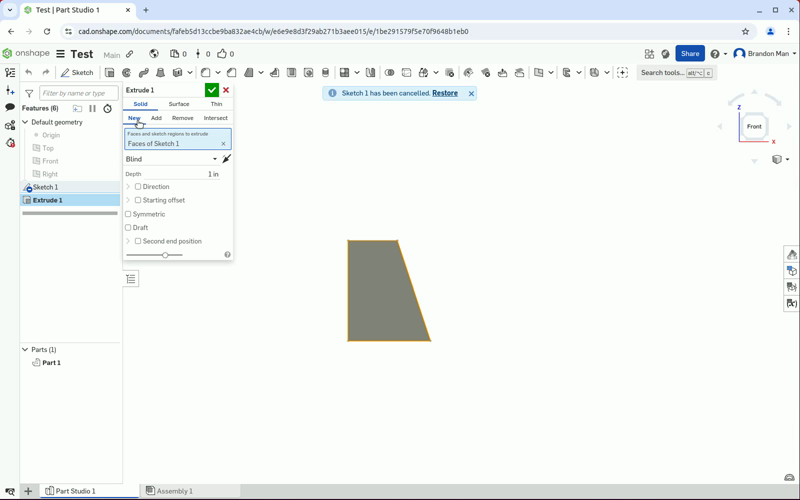
click(137, 120)
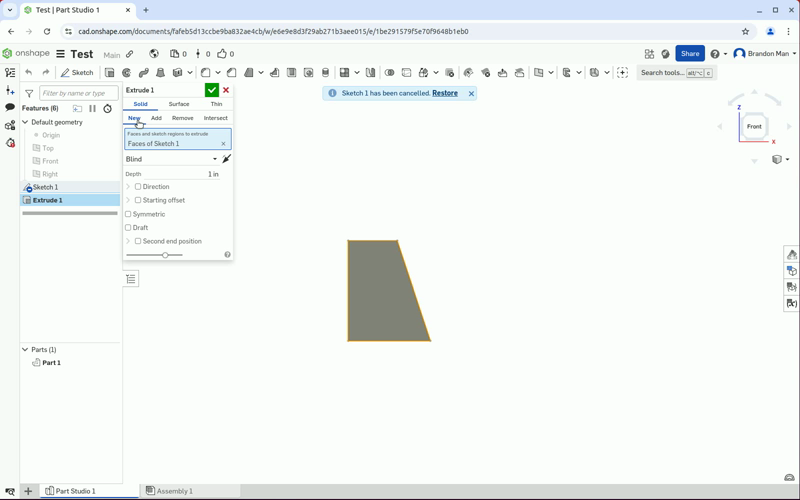
key(tab, 4)
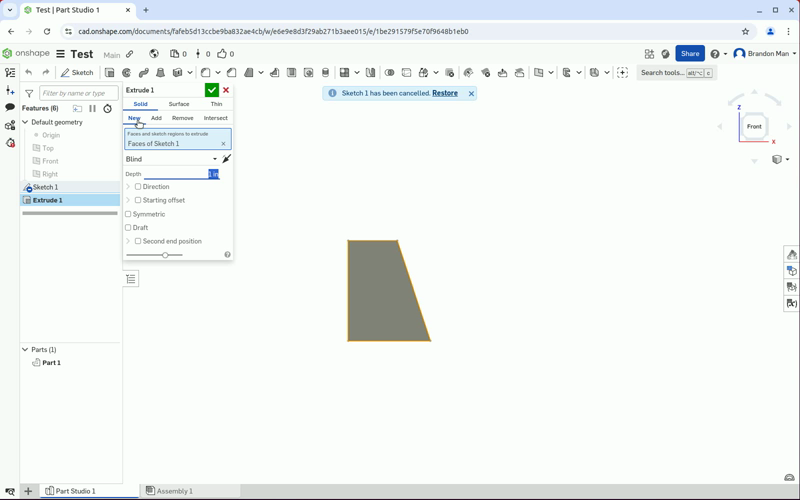
text(11.073)
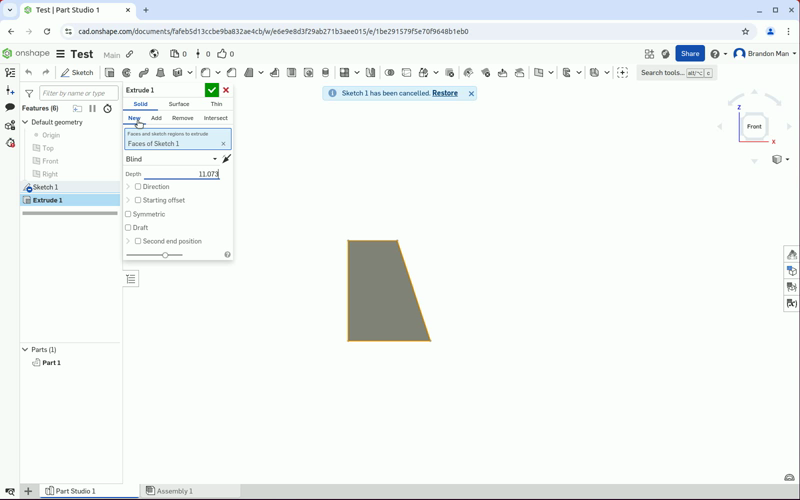
key(enter)
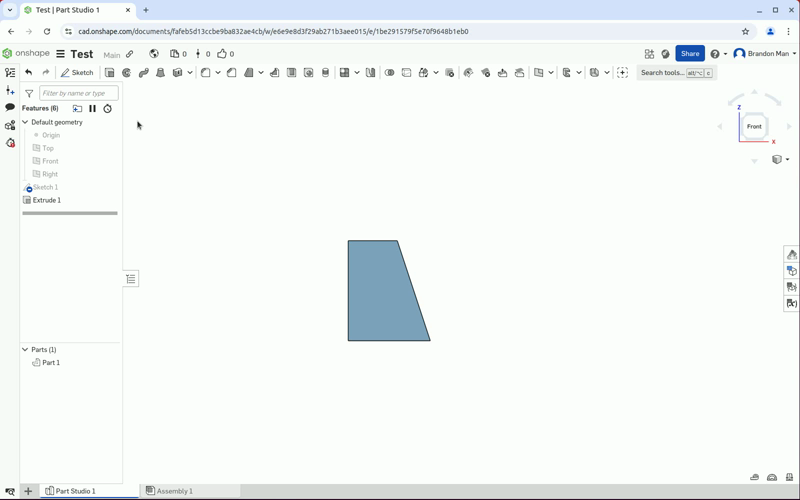
key(shift+h)
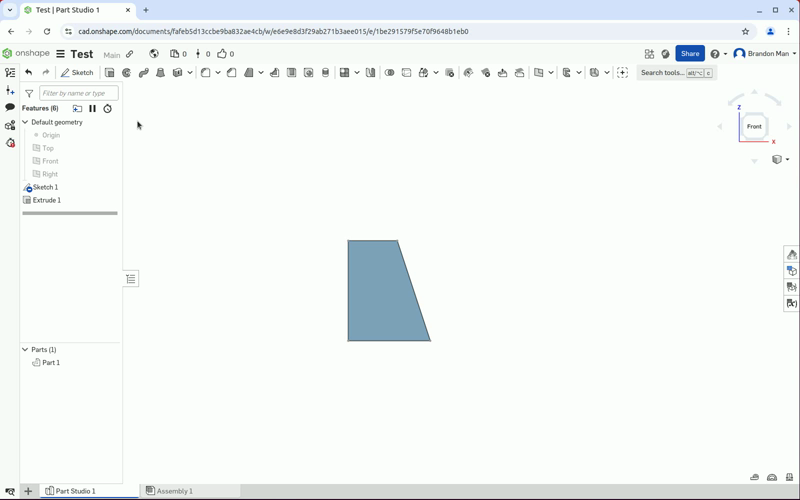
key(shift+h)
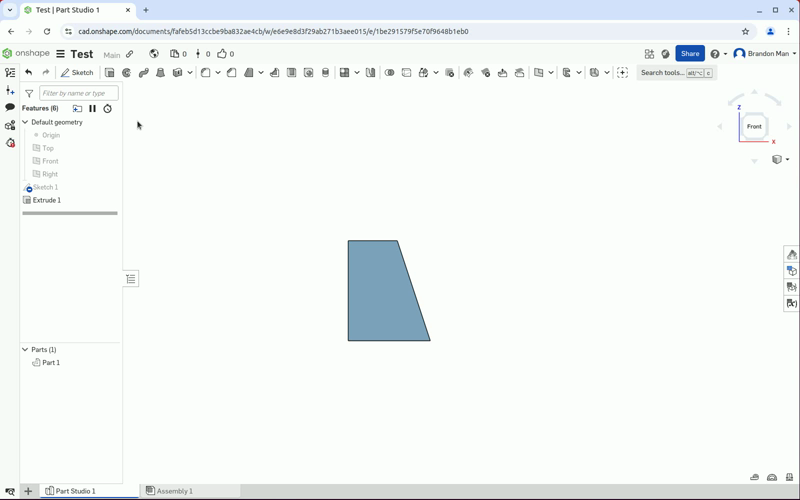
mouse_move(73, 189)
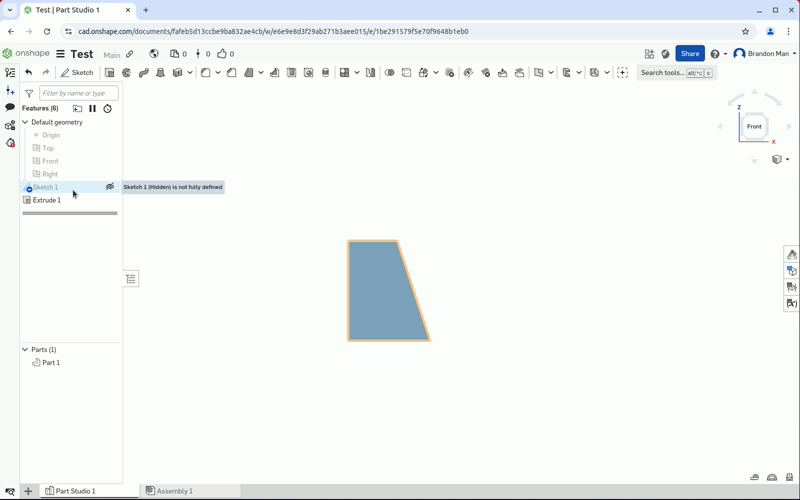
click(73, 189)
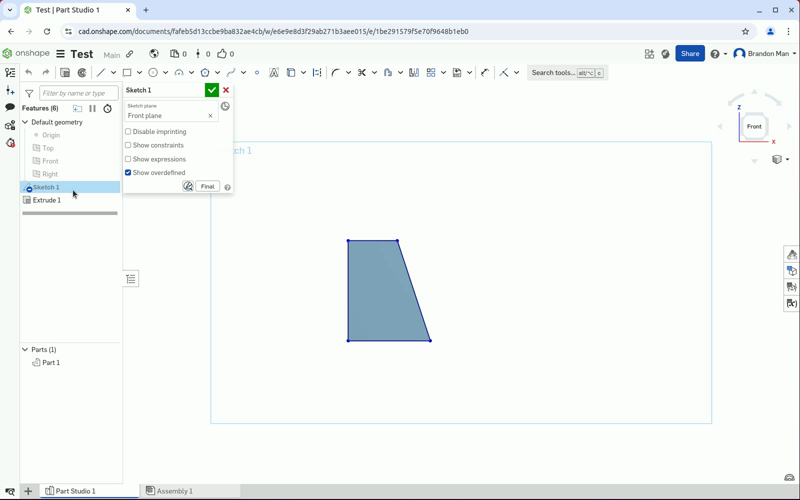
mouse_move(229, 92)
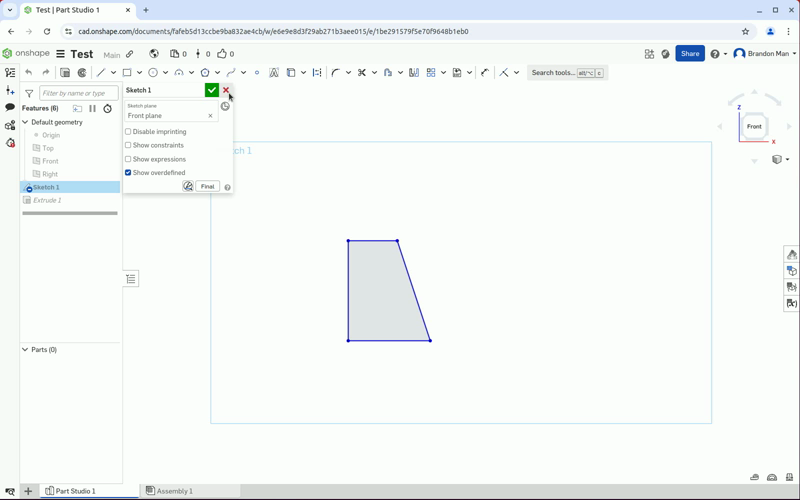
click(229, 92)
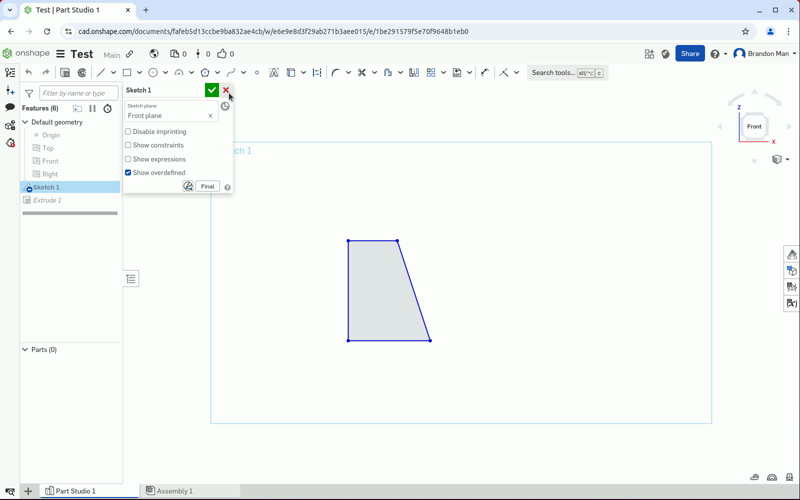
key(shift+s)
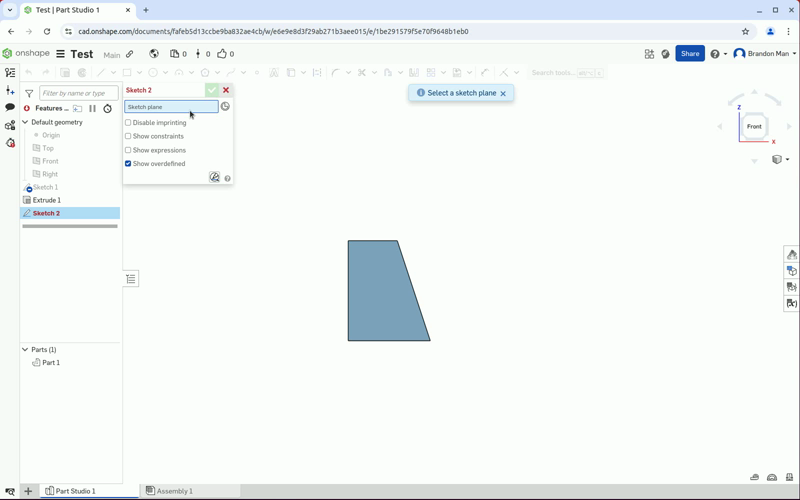
mouse_move(73, 163)
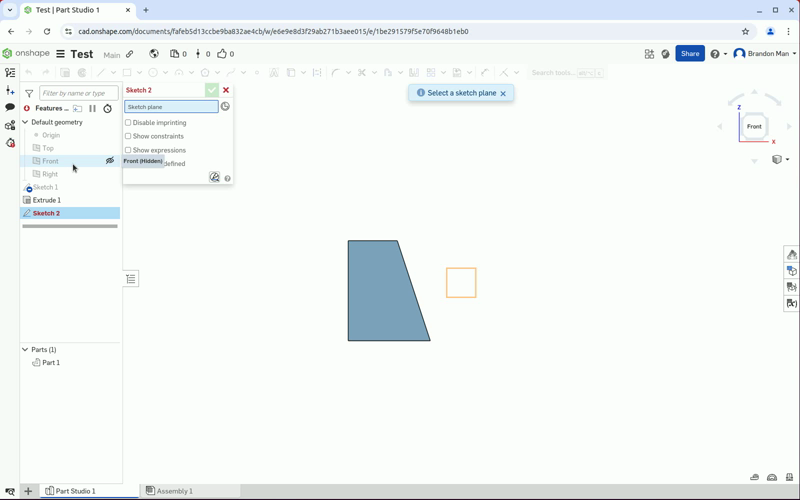
click(73, 163)
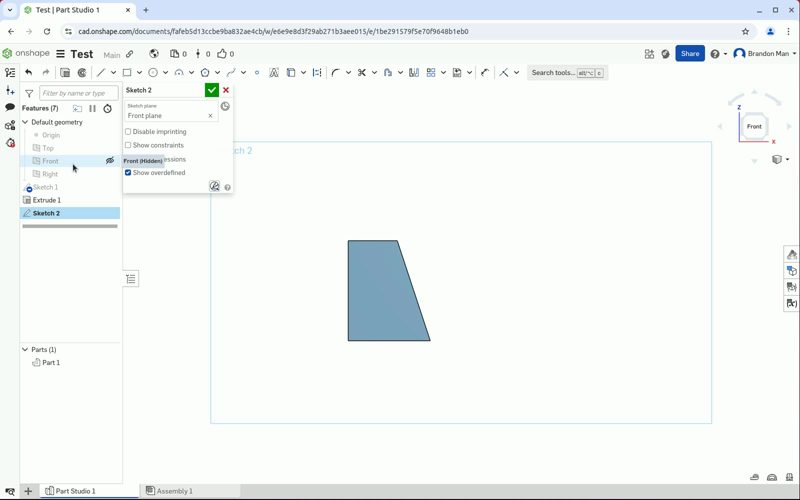
mouse_move(73, 352)
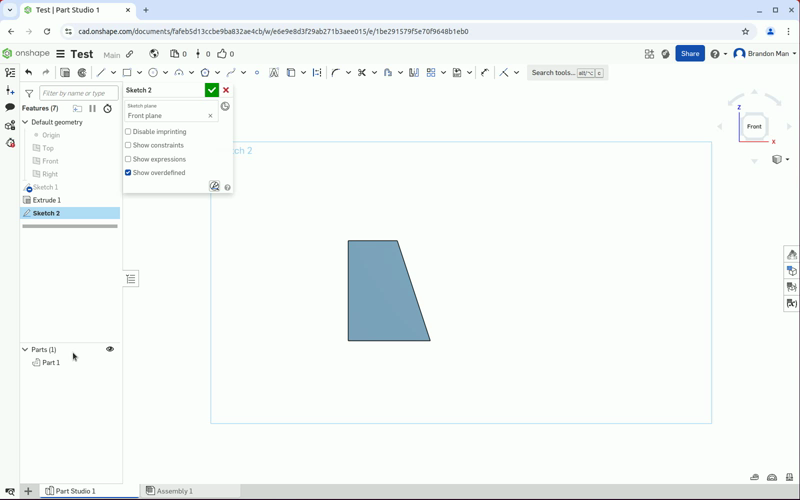
key(y)
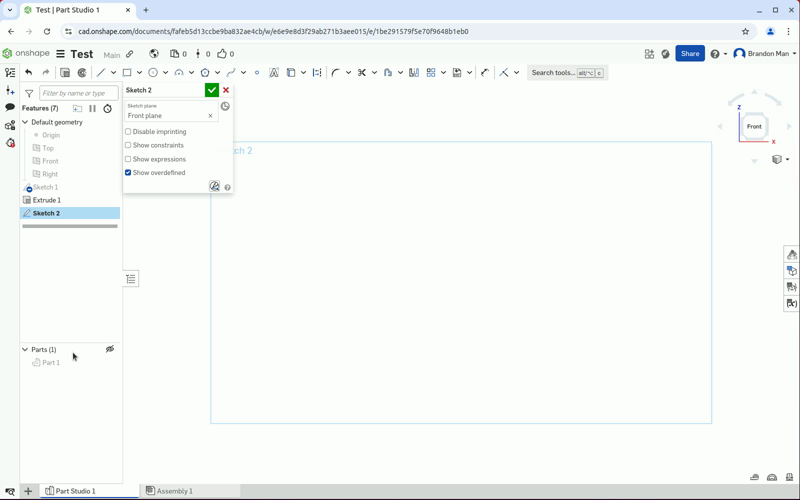
key(l)
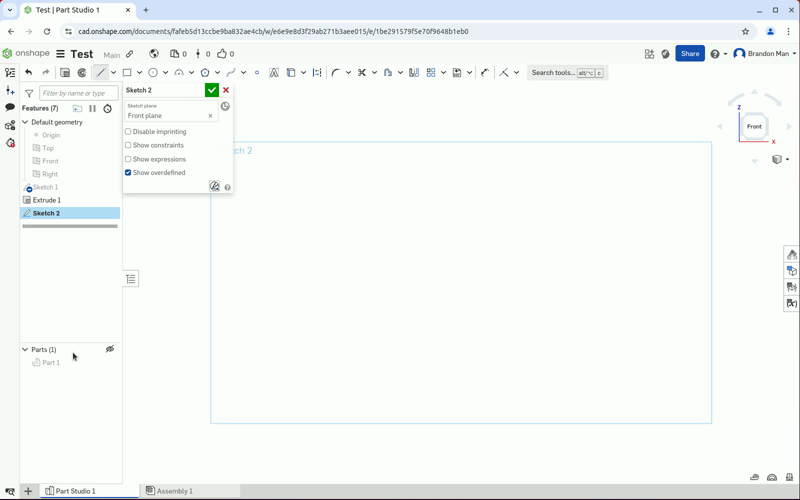
key_down(shift)
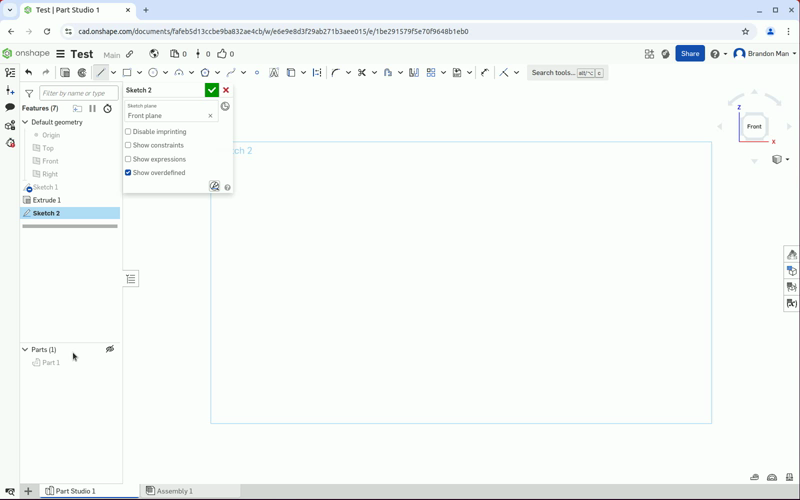
mouse_move(483, 340)
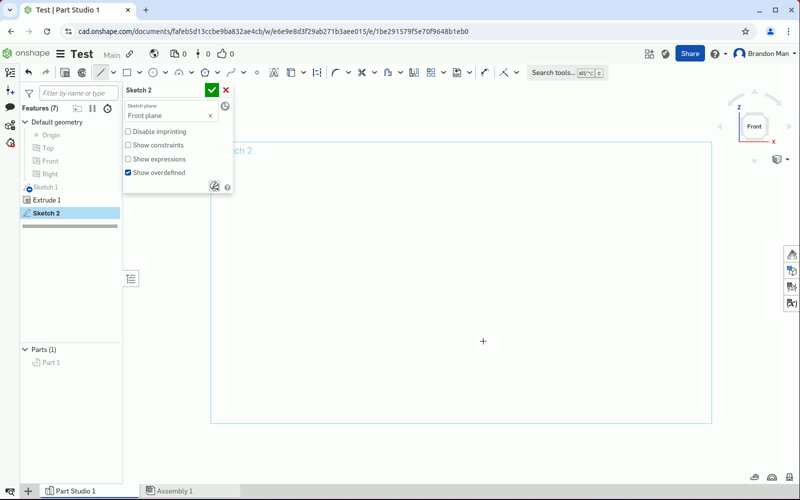
click(483, 340)
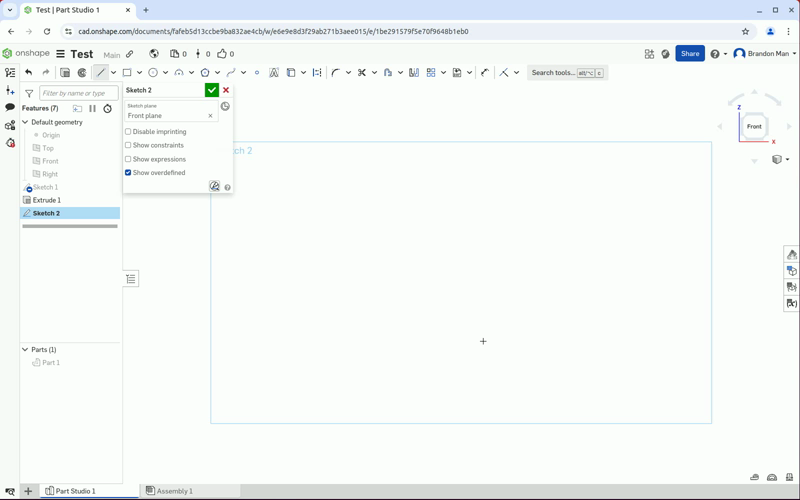
key_up(shift)
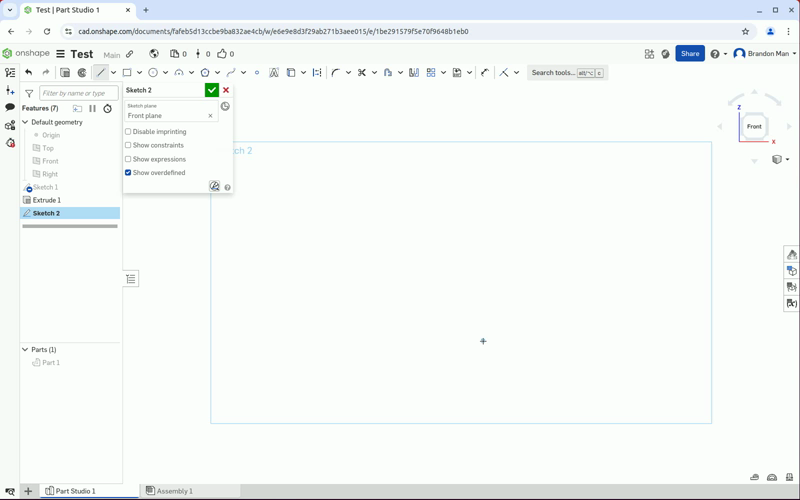
key_down(shift)
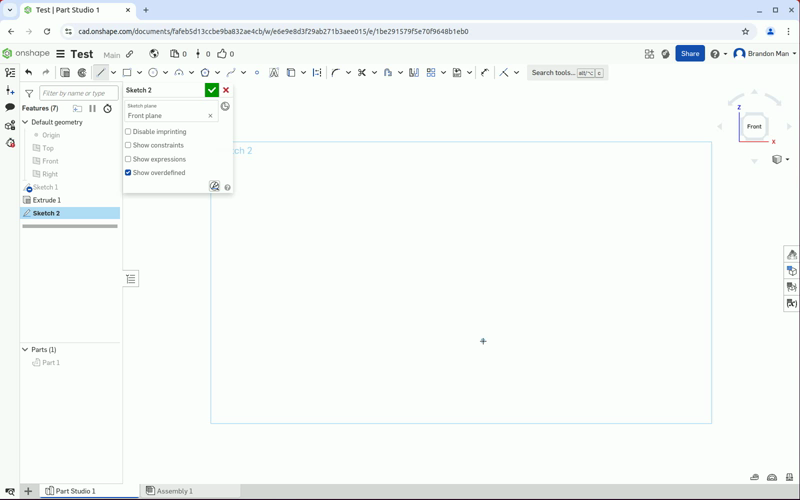
mouse_move(557, 340)
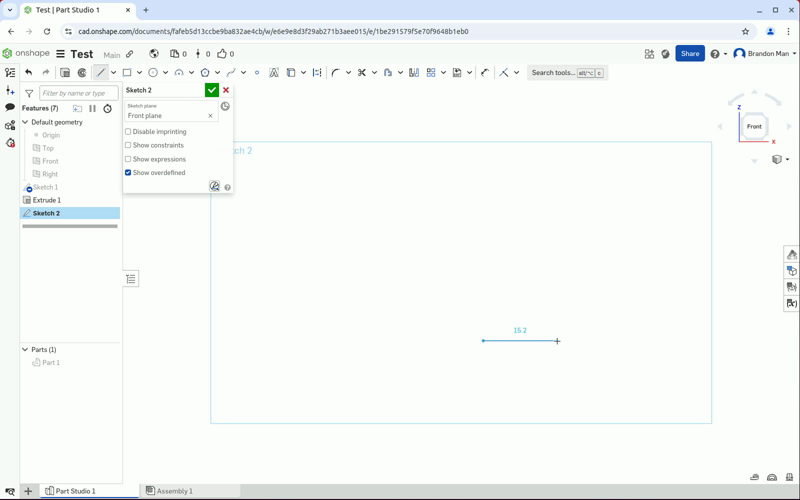
click(557, 340)
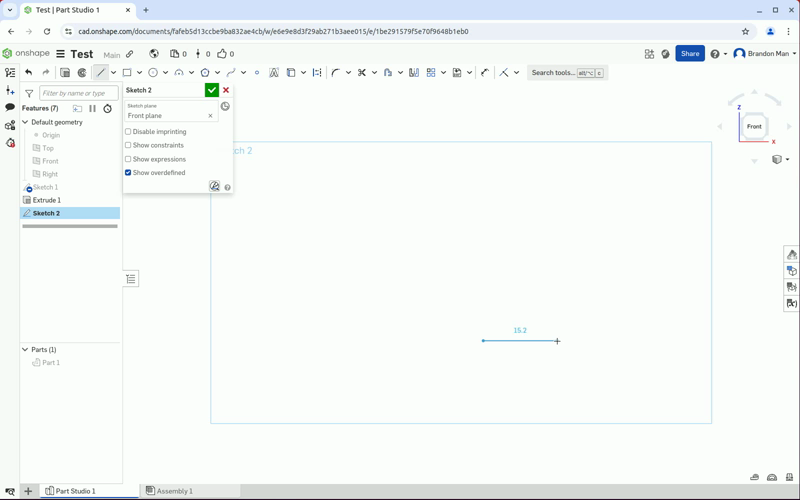
key_up(shift)
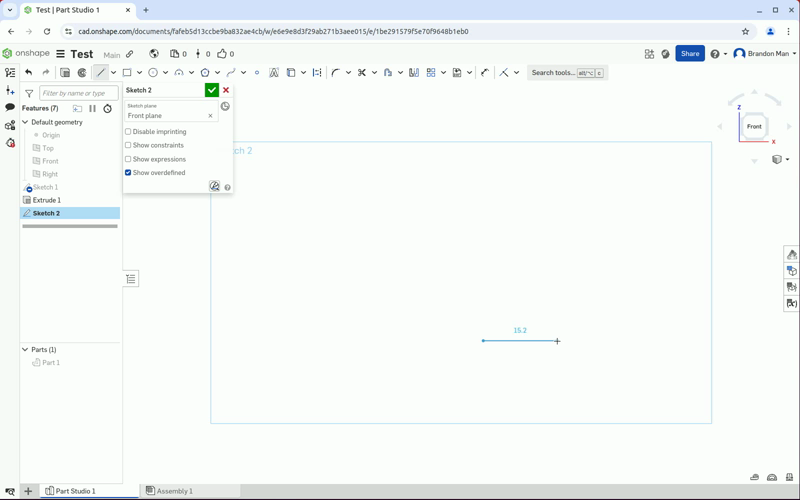
key_down(shift)
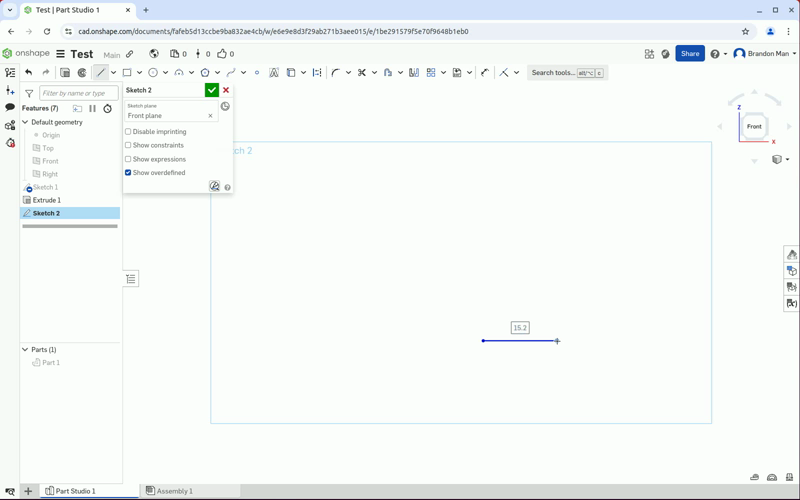
mouse_move(557, 240)
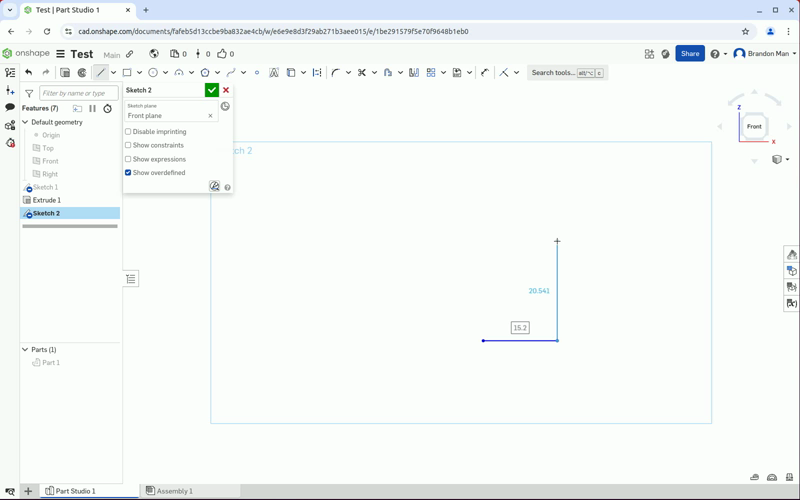
click(557, 240)
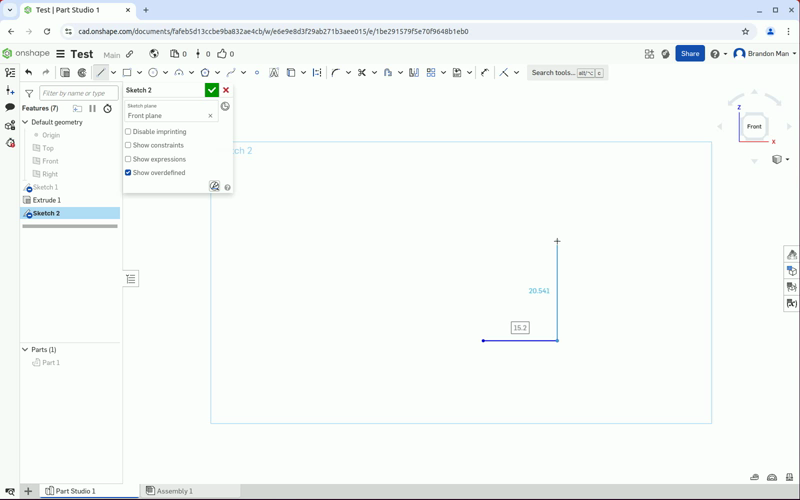
key_up(shift)
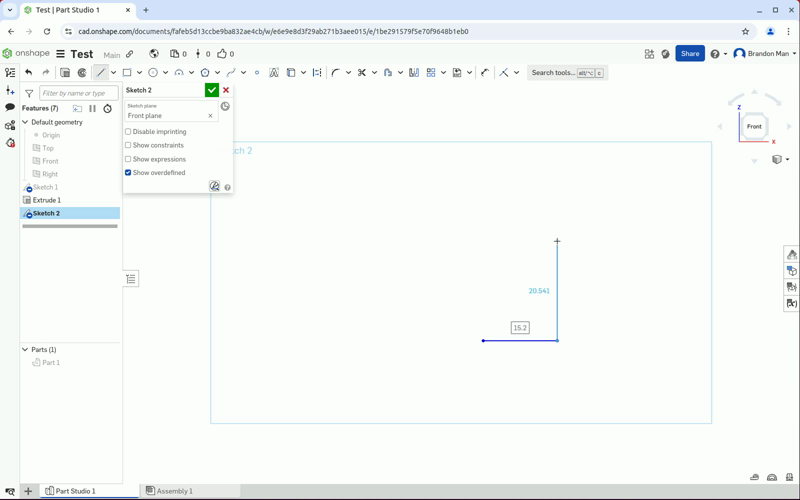
key_down(shift)
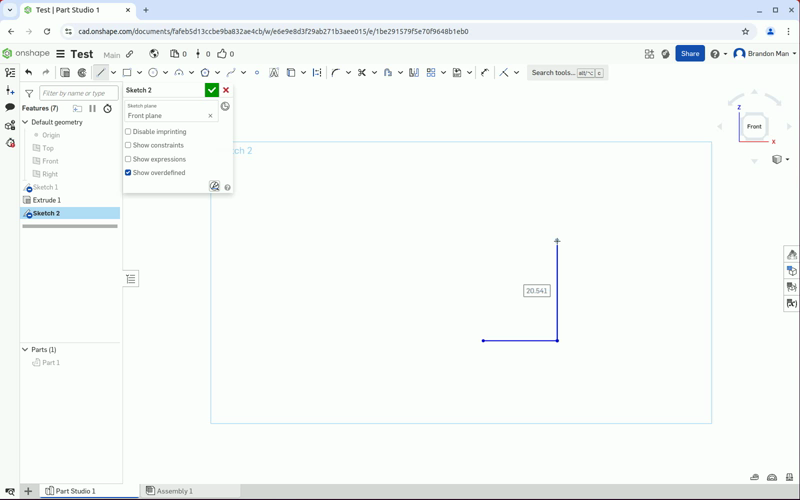
mouse_move(587, 240)
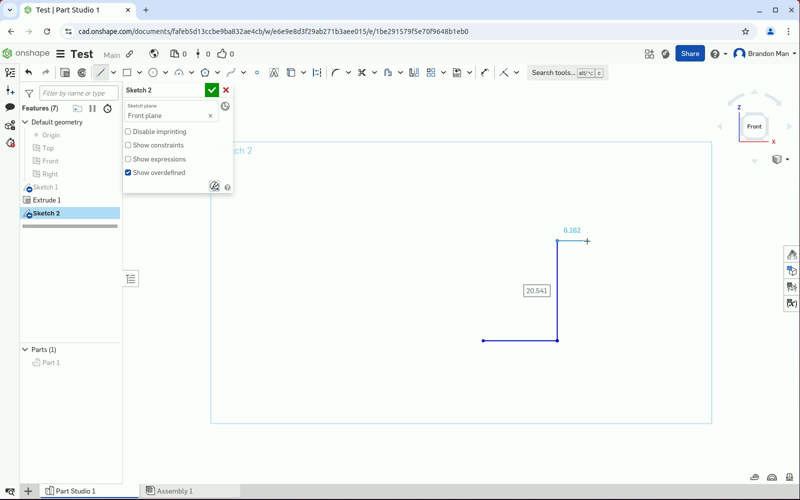
mouse_move(507, 240)
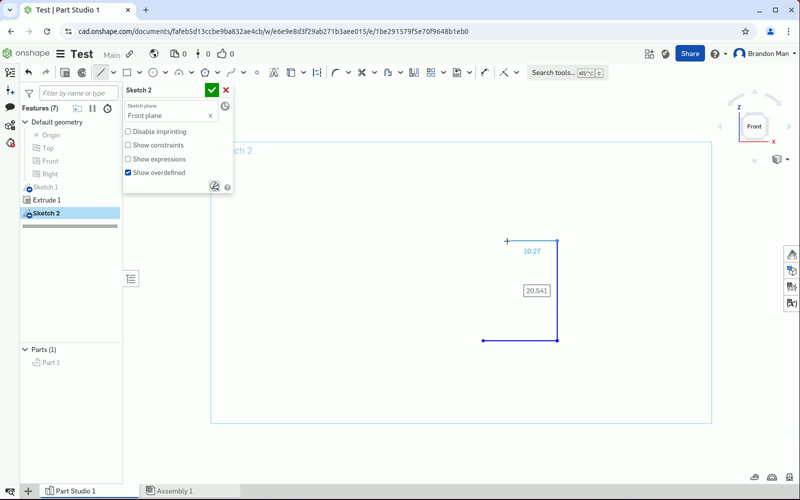
click(507, 240)
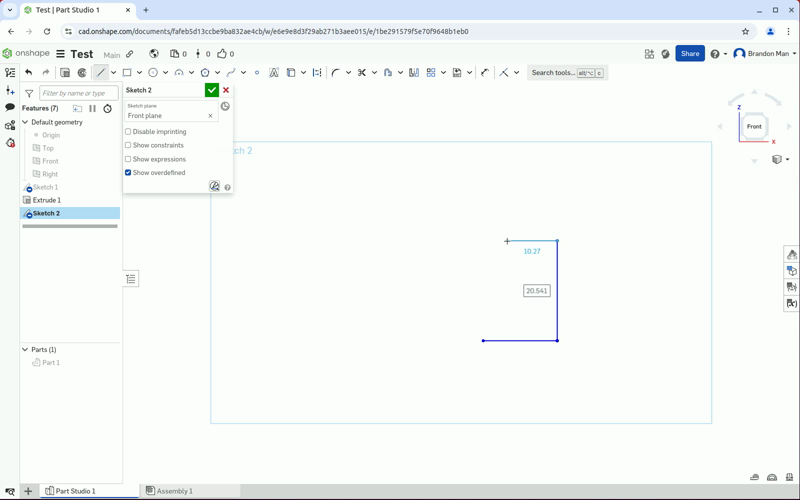
key_up(shift)
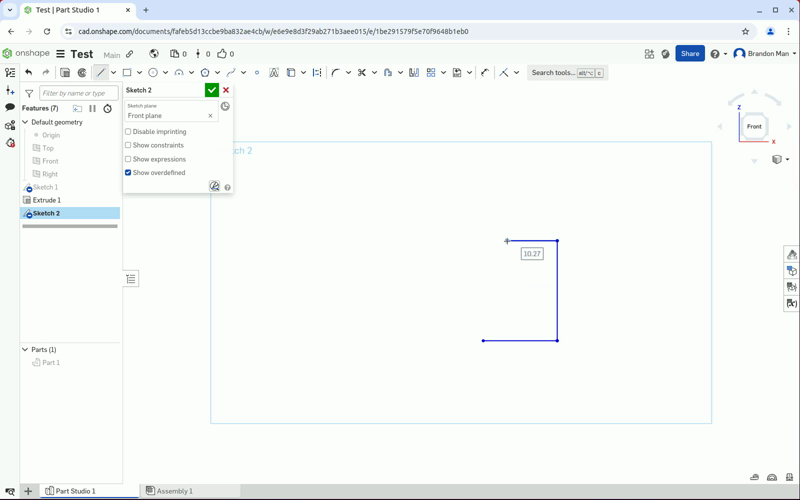
key_down(shift)
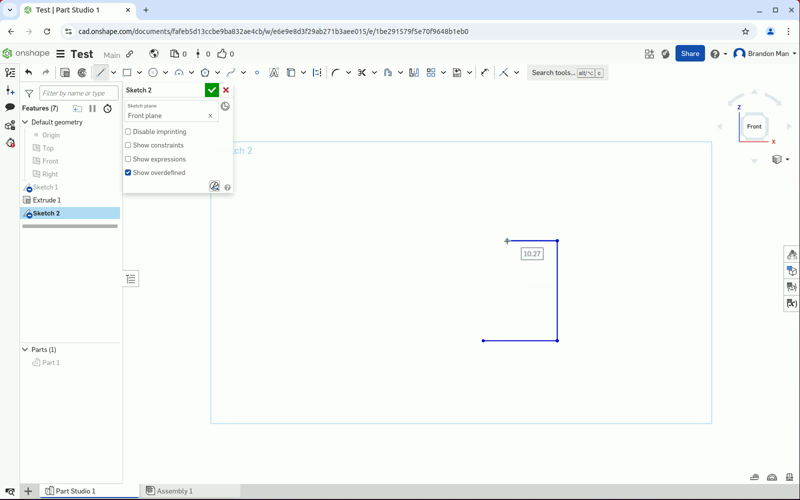
mouse_move(483, 340)
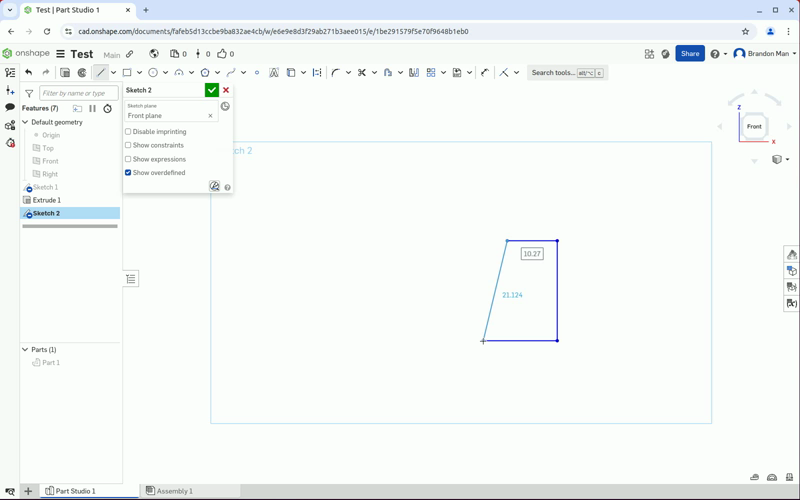
key_up(shift)
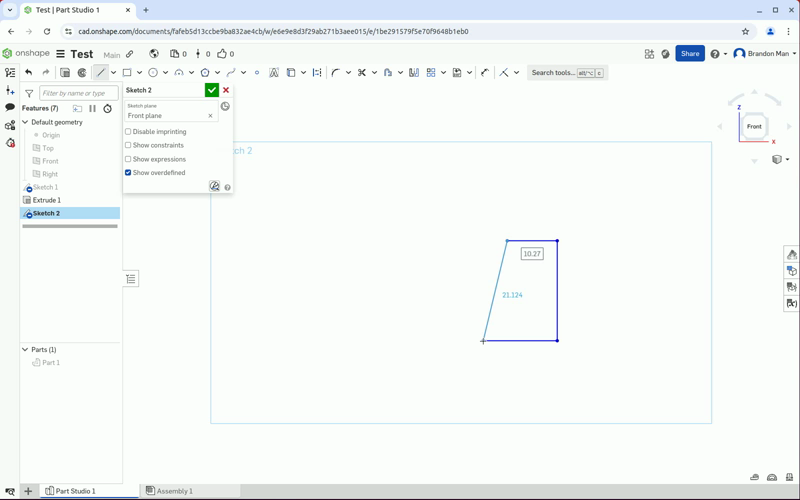
click(483, 340)
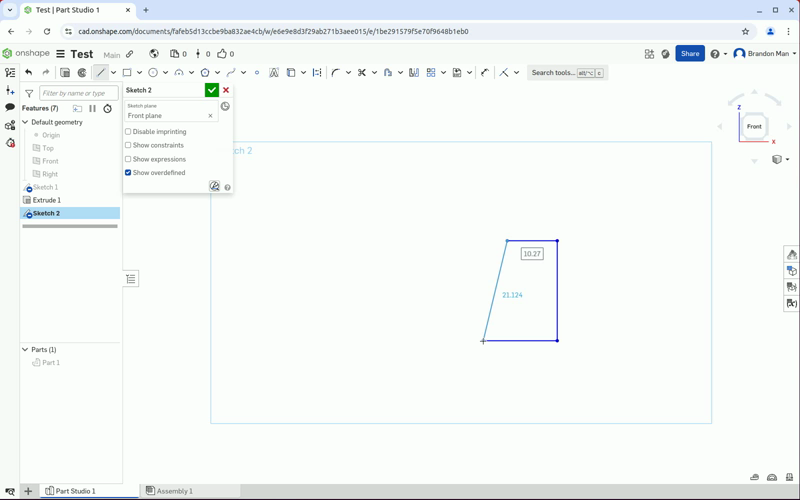
key(esc)
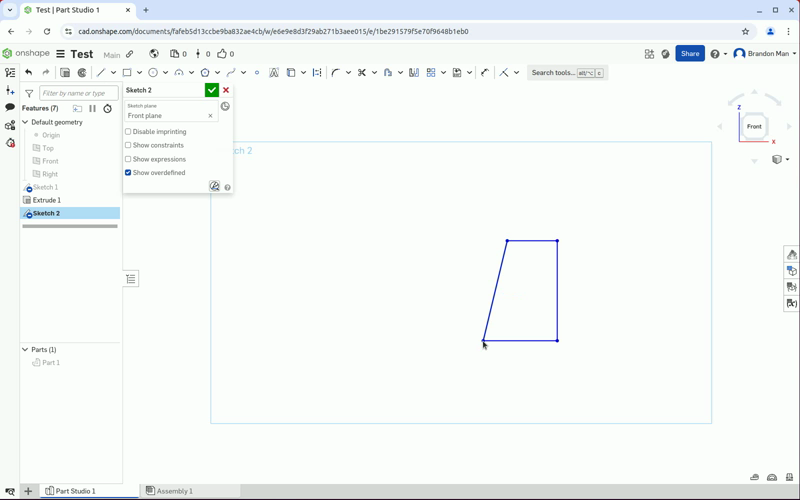
mouse_move(503, 276)
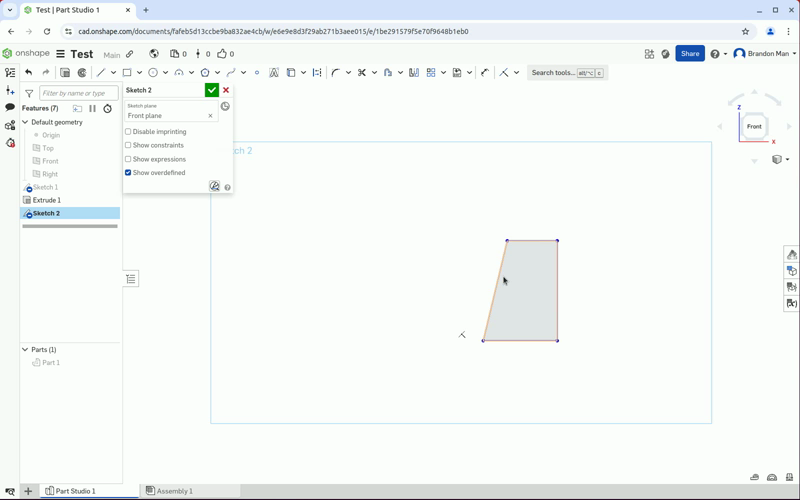
click(503, 276)
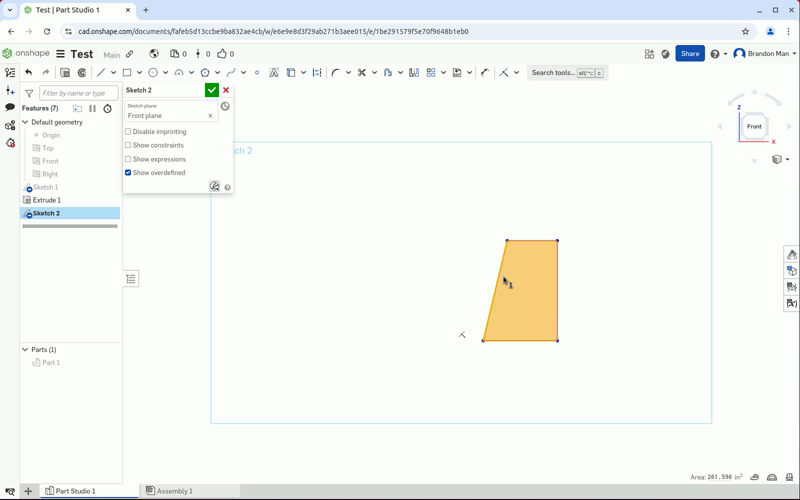
mouse_move(73, 352)
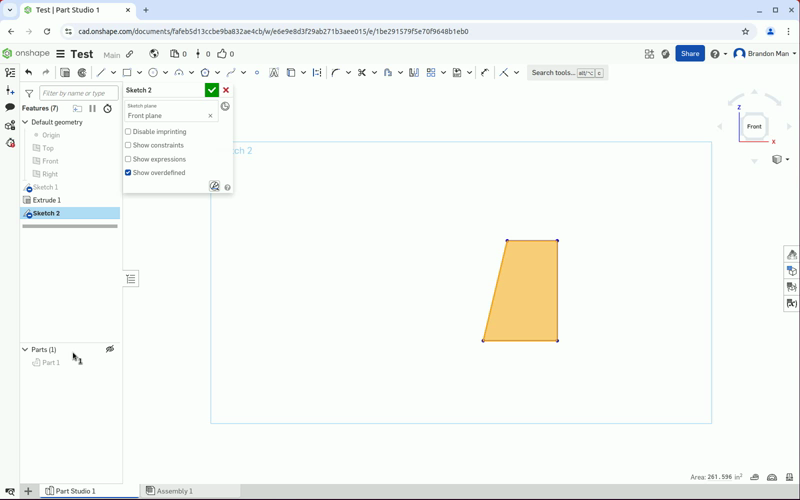
key(shift+y)
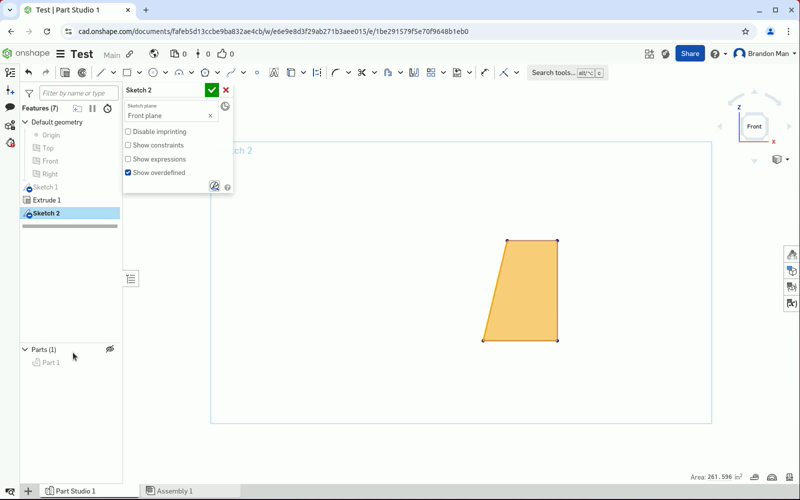
key(shift+e)
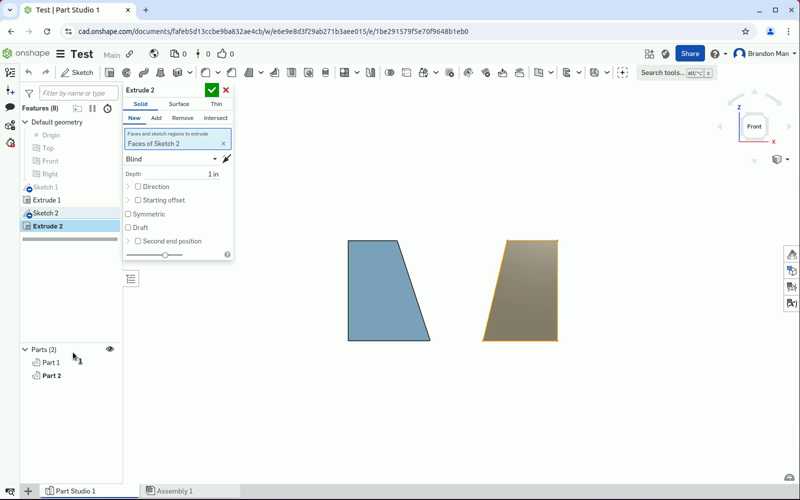
mouse_move(143, 106)
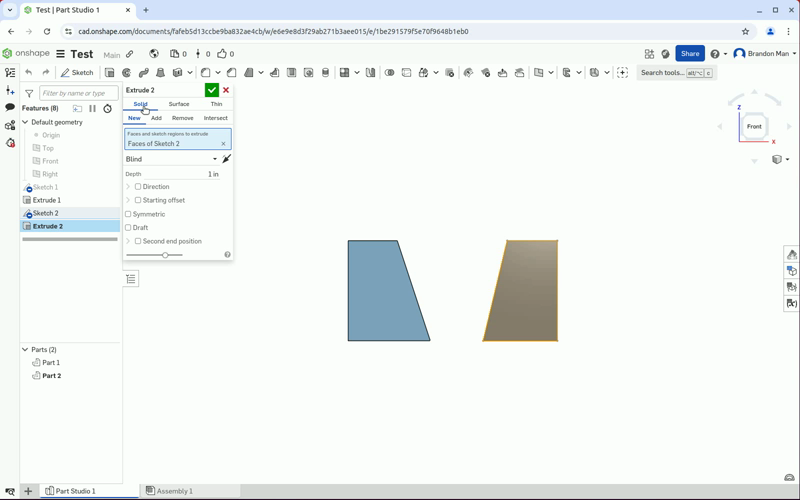
click(143, 106)
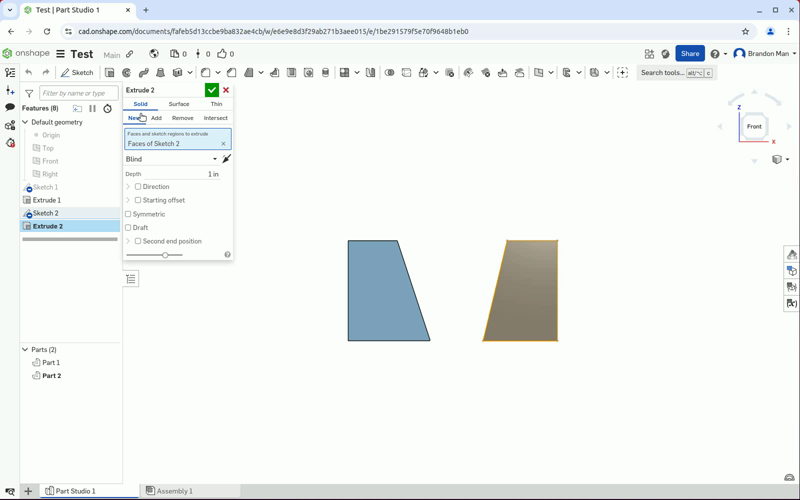
mouse_move(137, 120)
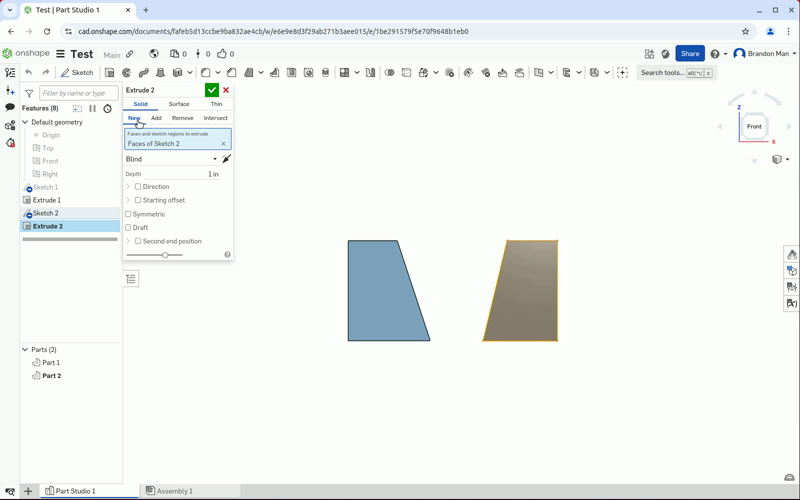
click(137, 120)
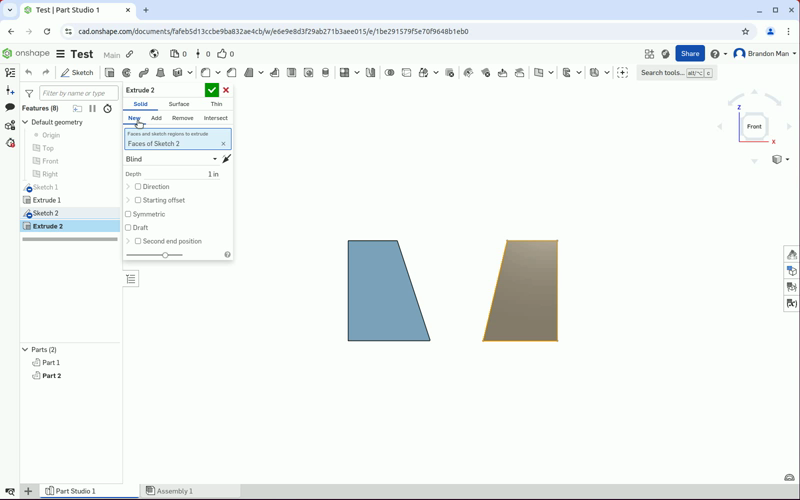
key(tab, 4)
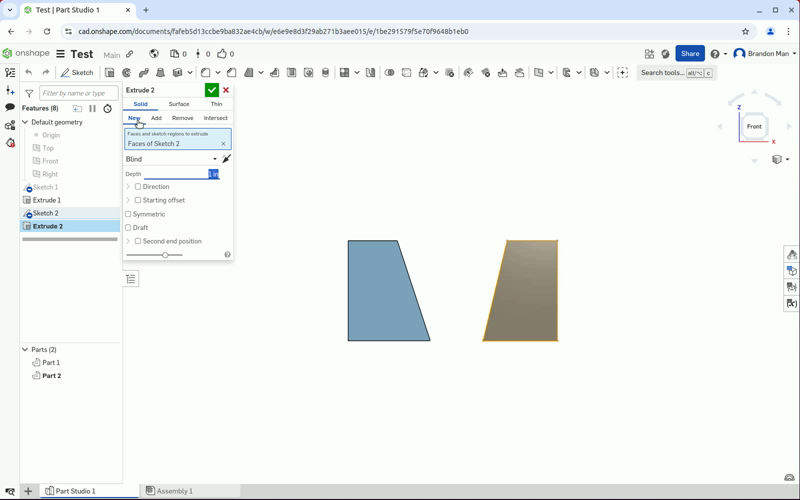
text(11.073)
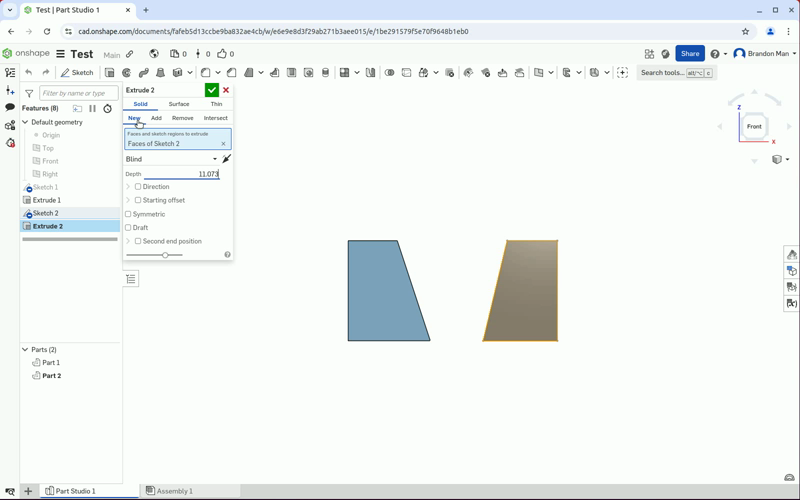
key(enter)
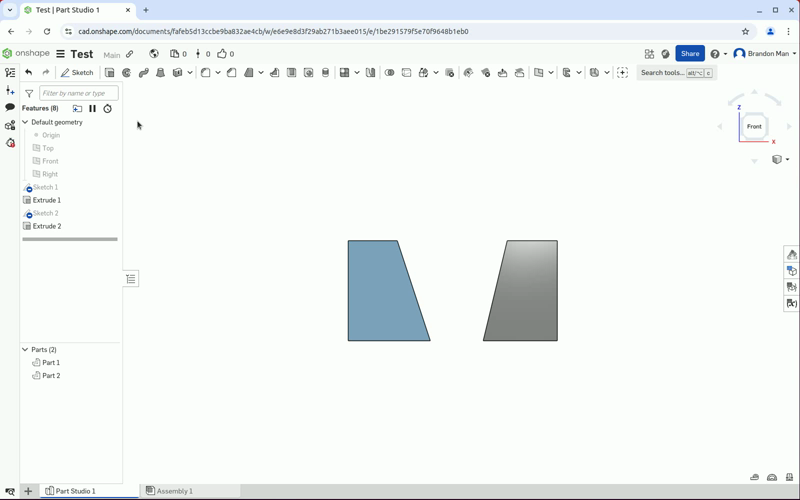
key(shift+h)
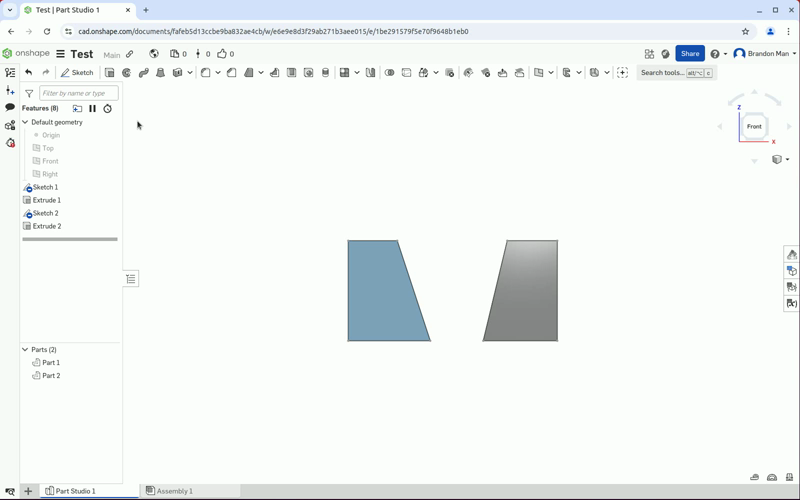
key(shift+h)
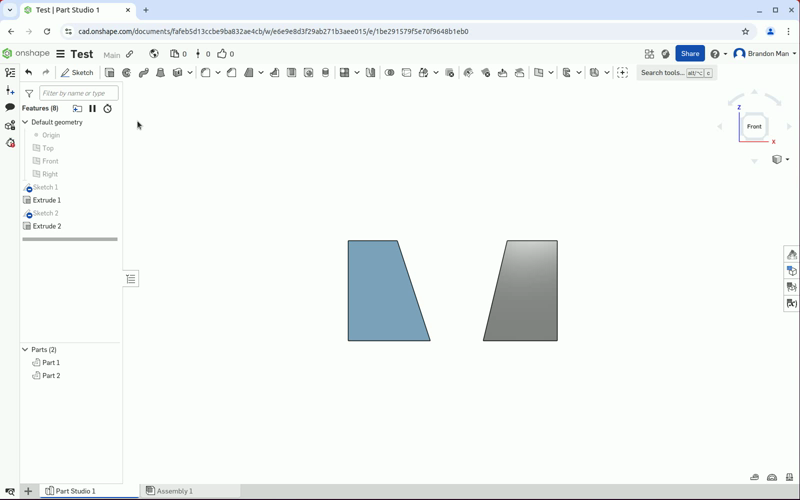
mouse_move(73, 189)
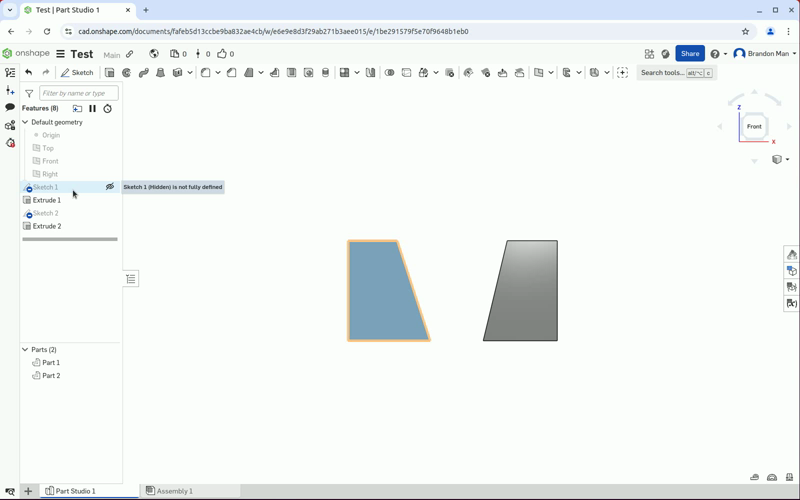
click(73, 189)
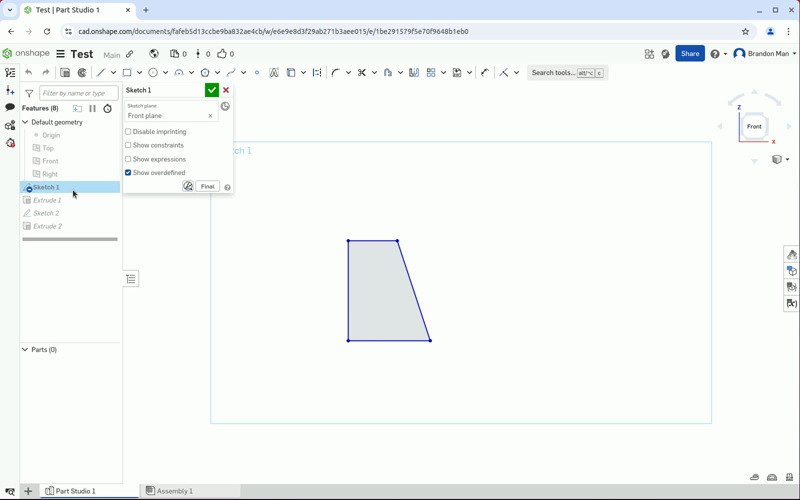
mouse_move(229, 92)
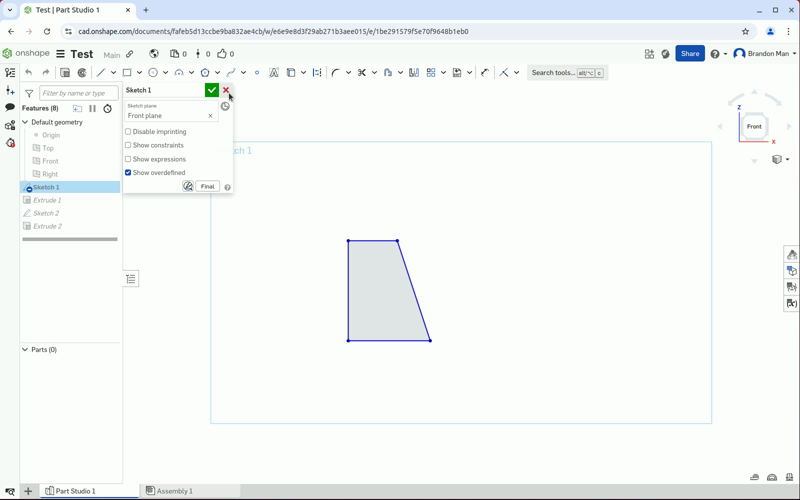
click(229, 92)
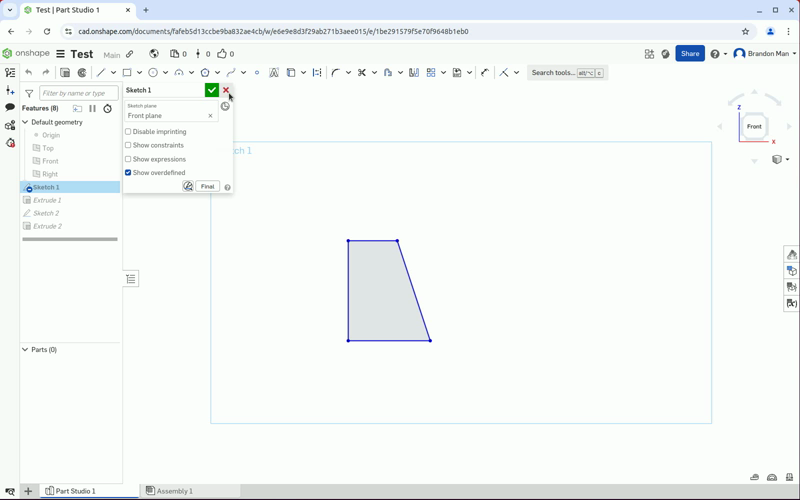
key(shift+s)
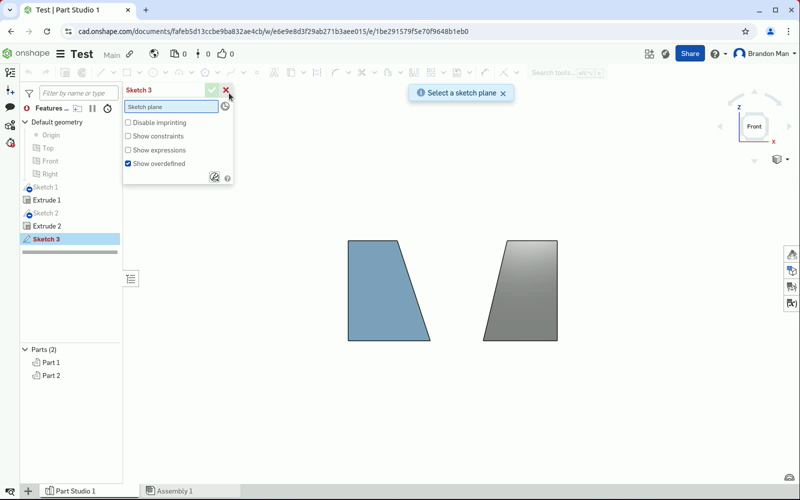
mouse_move(73, 163)
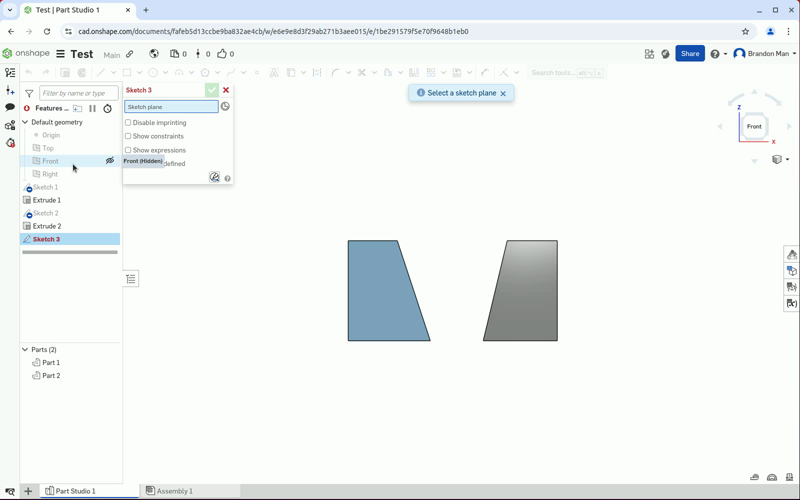
click(73, 163)
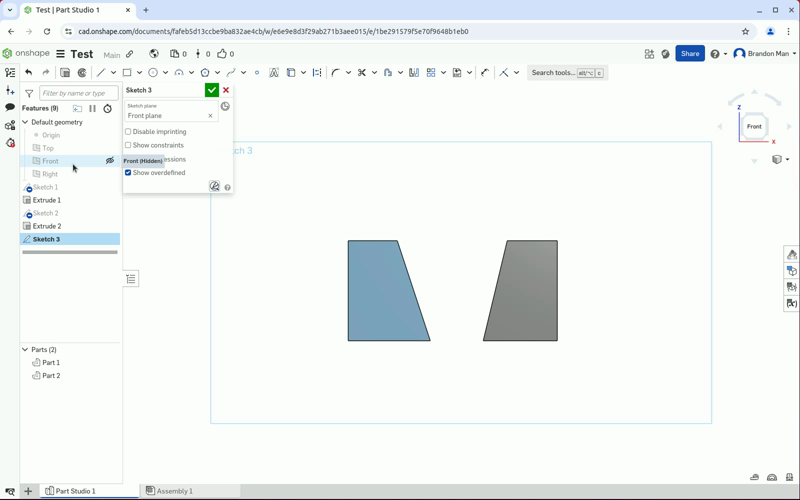
mouse_move(73, 352)
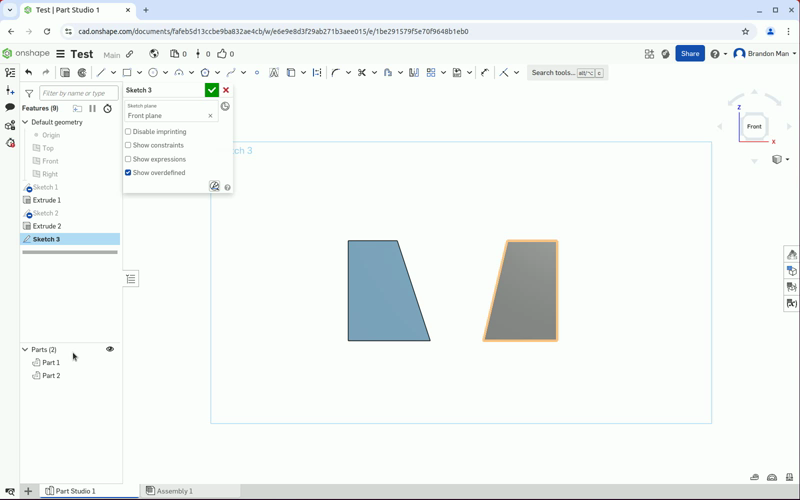
key(y)
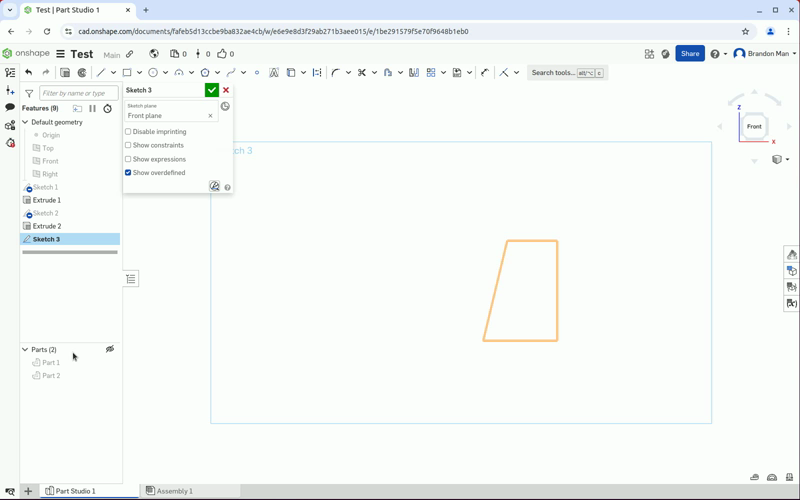
key(l)
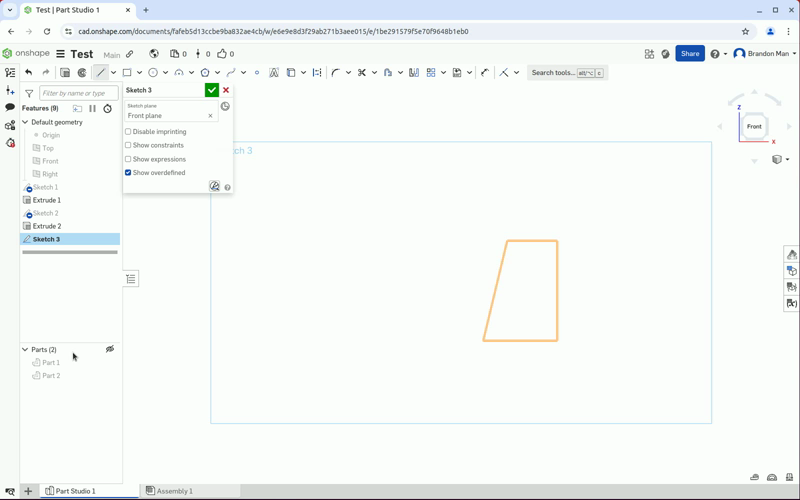
key_down(shift)
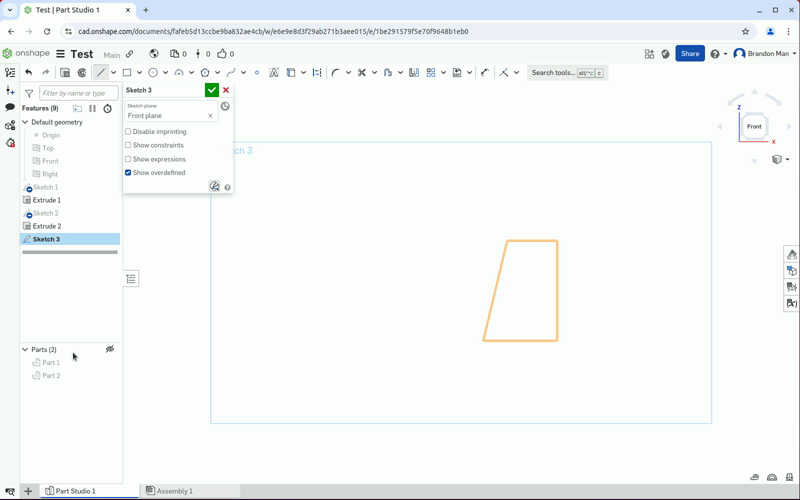
mouse_move(398, 240)
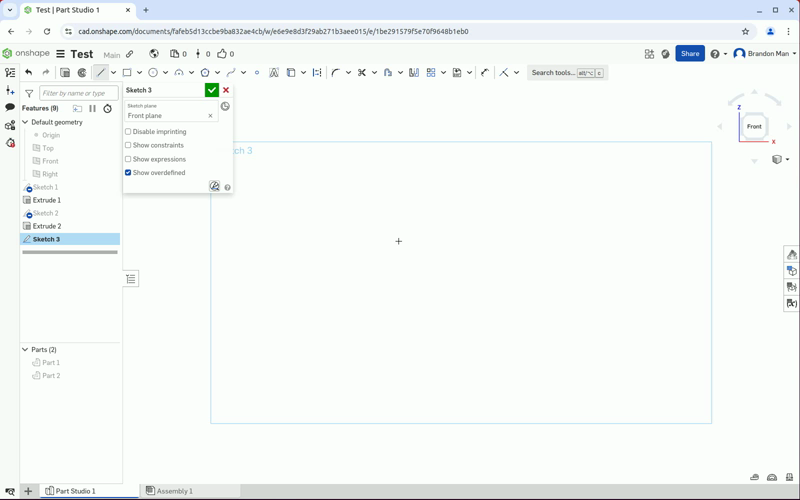
click(398, 240)
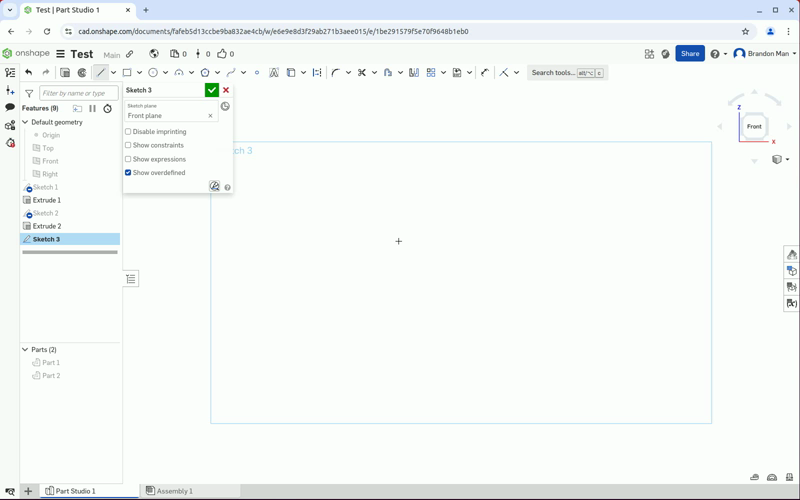
key_up(shift)
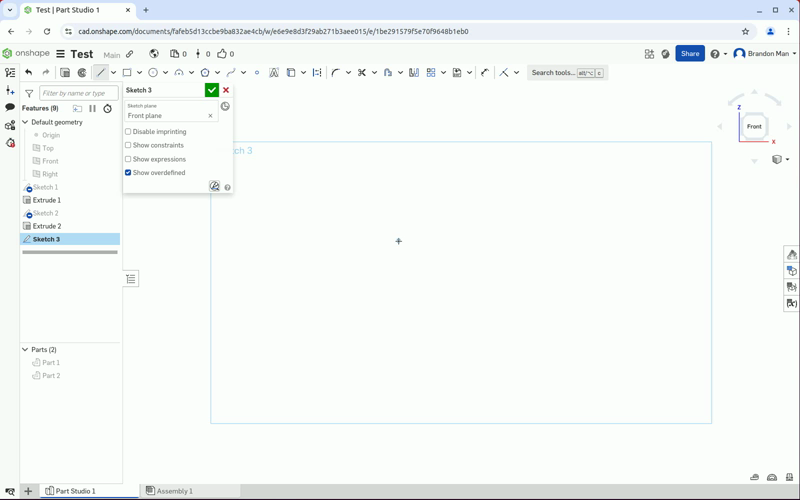
key_down(shift)
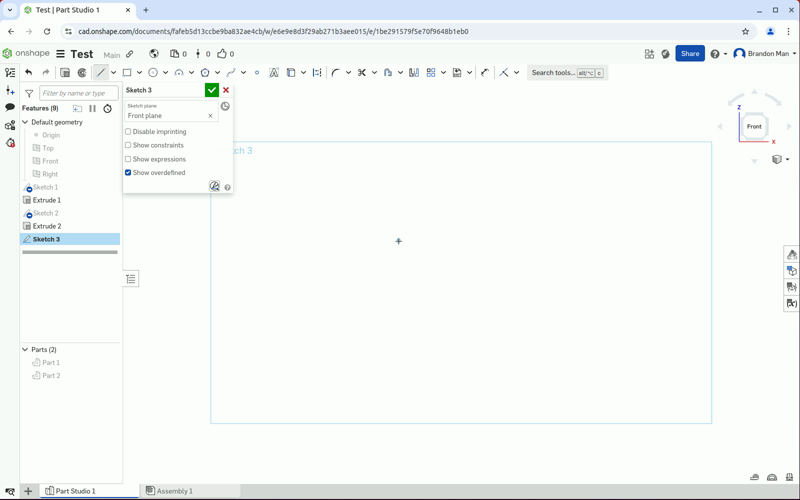
mouse_move(430, 340)
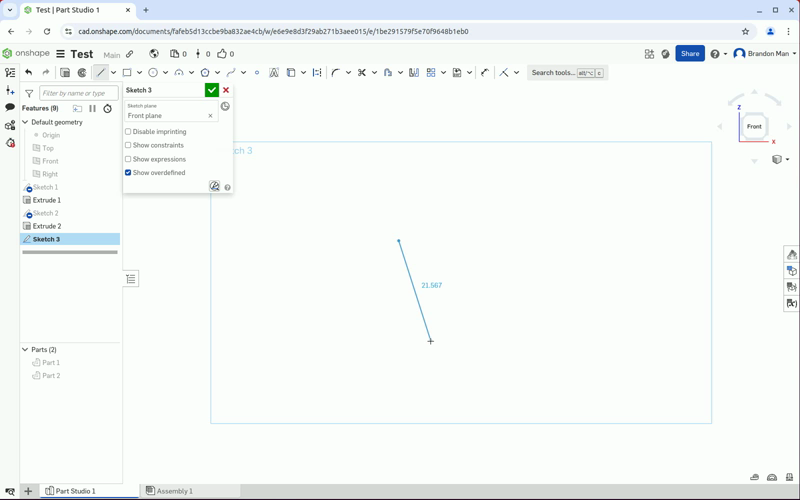
click(430, 340)
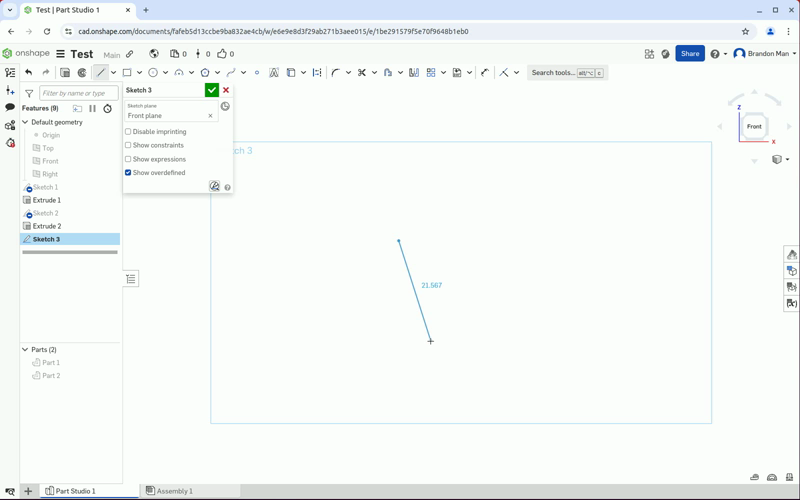
key_up(shift)
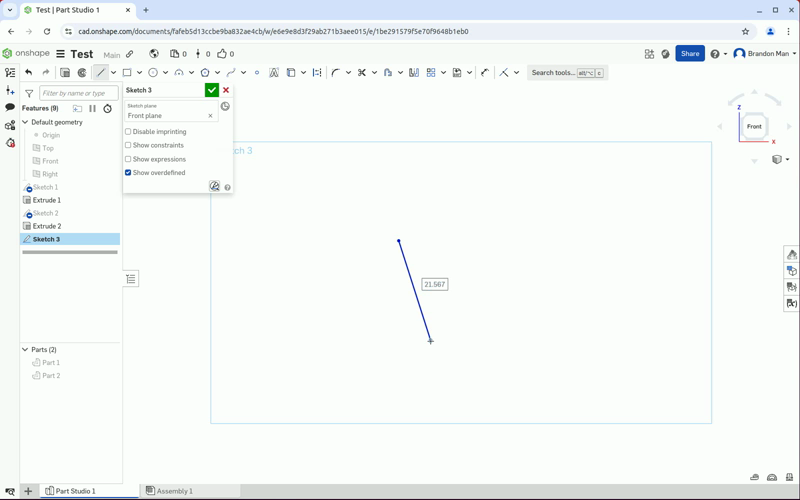
key_down(shift)
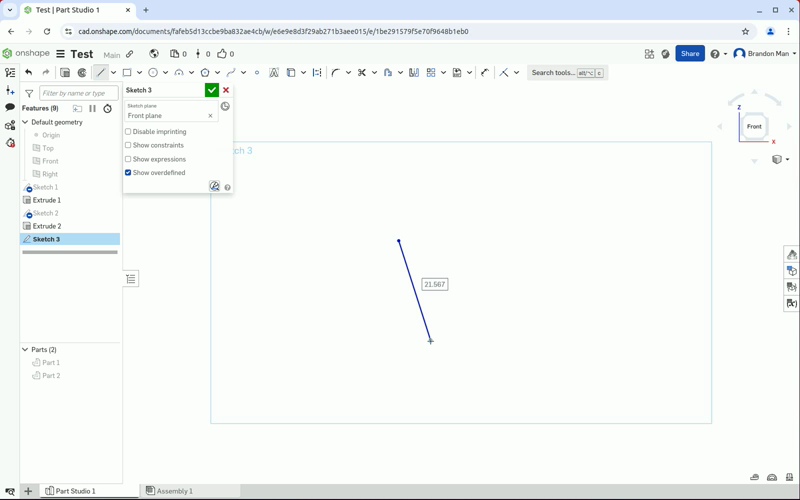
mouse_move(460, 340)
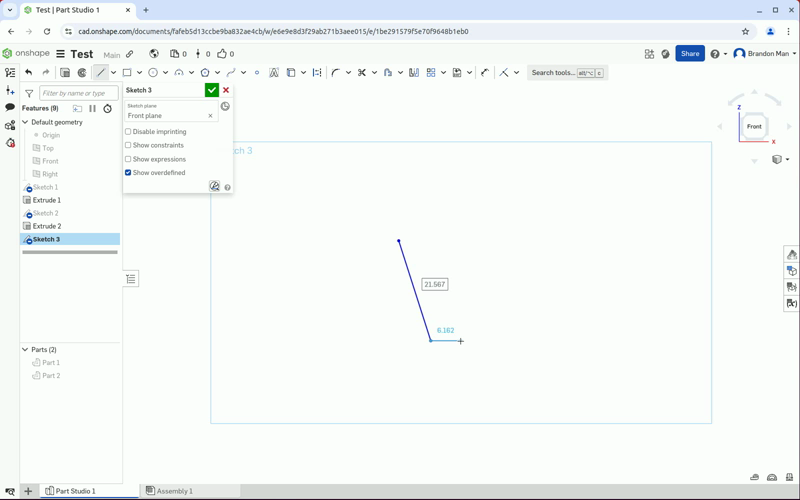
mouse_move(483, 340)
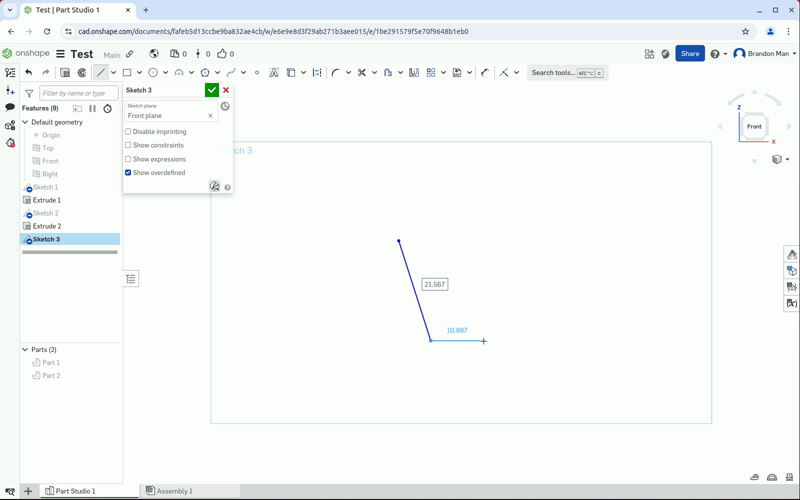
click(483, 340)
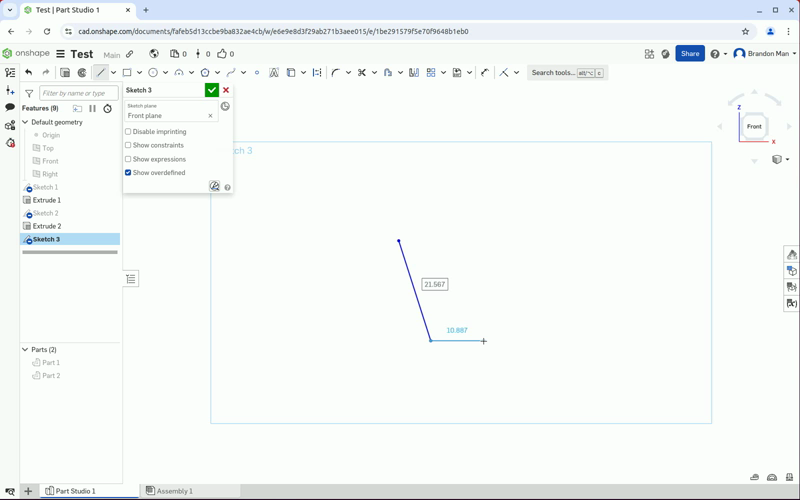
key_up(shift)
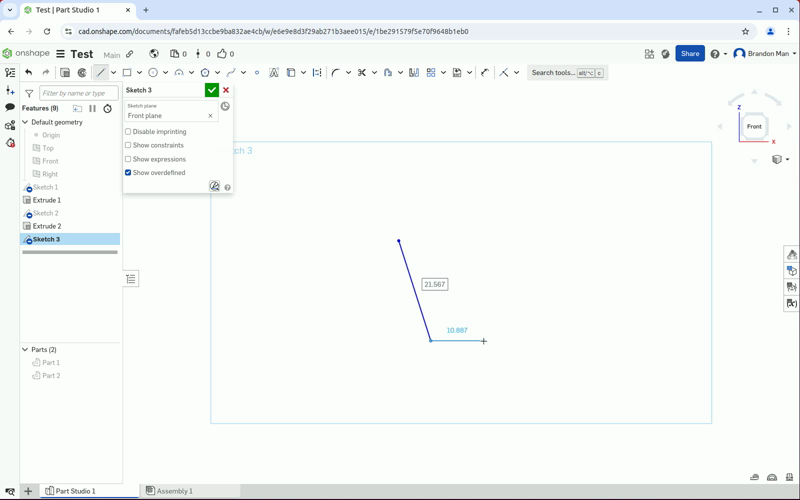
key_down(shift)
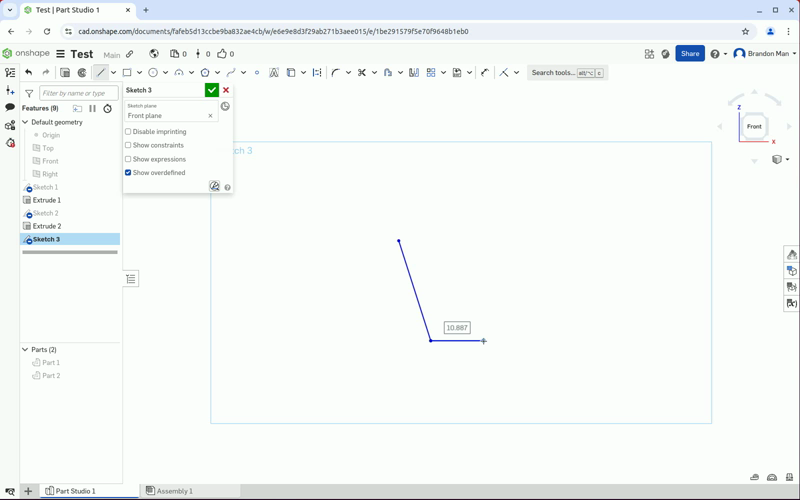
mouse_move(507, 240)
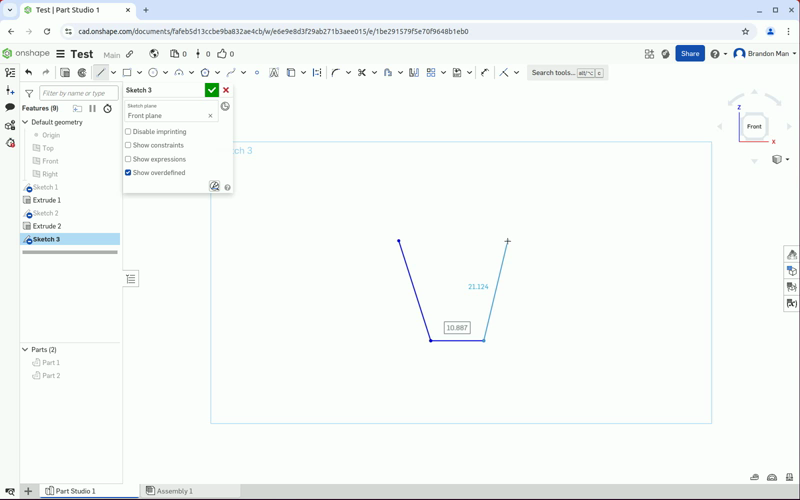
click(507, 240)
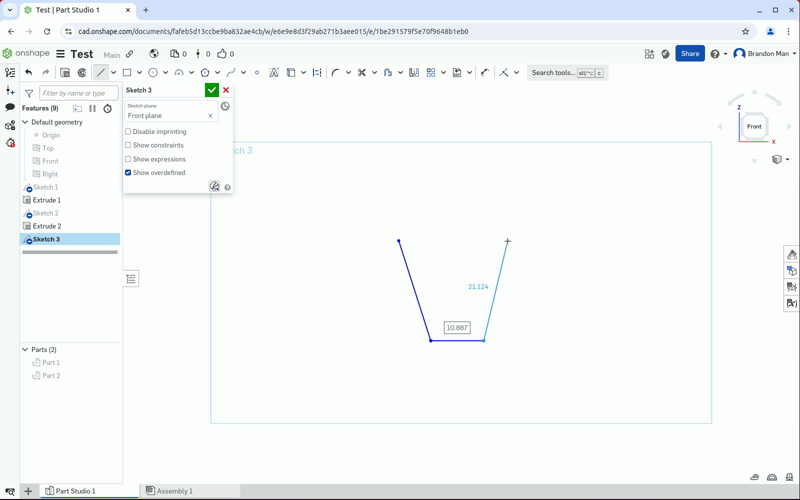
key_up(shift)
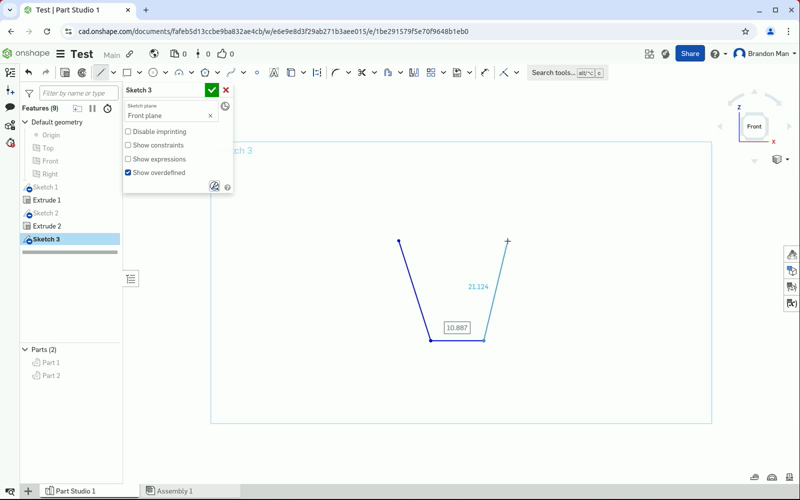
key_down(shift)
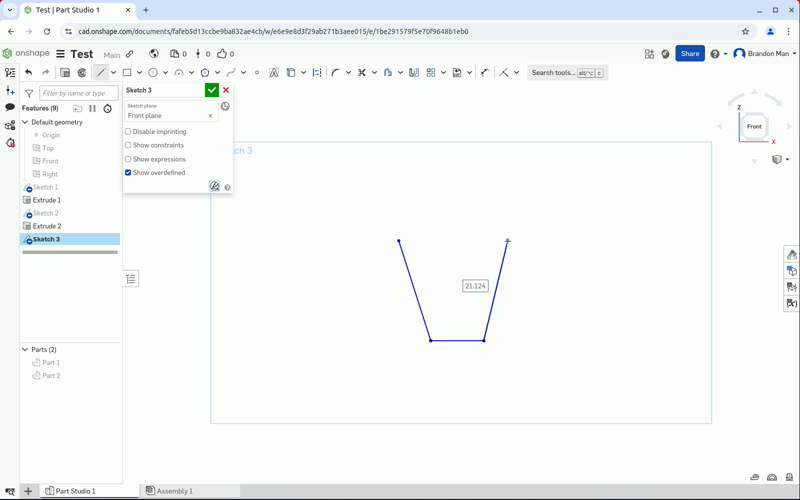
mouse_move(398, 240)
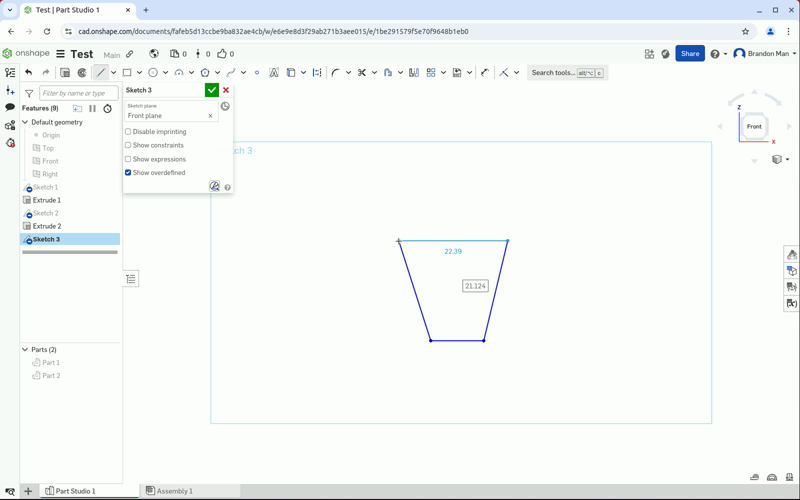
key_up(shift)
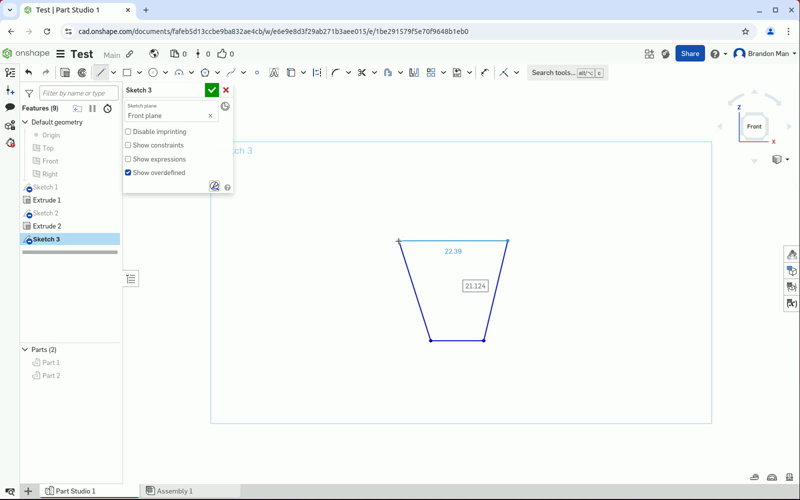
click(398, 240)
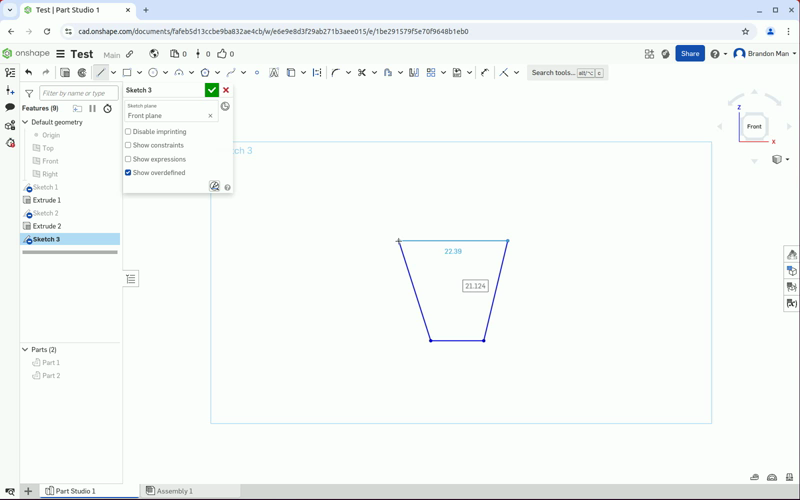
key(esc)
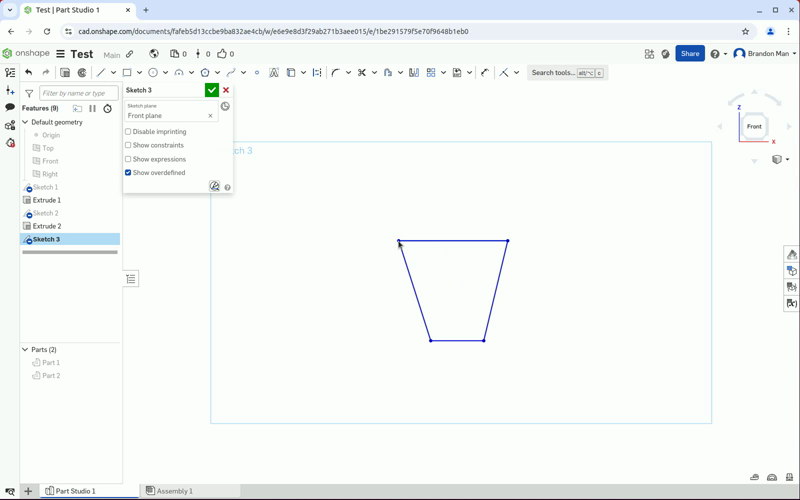
mouse_move(438, 332)
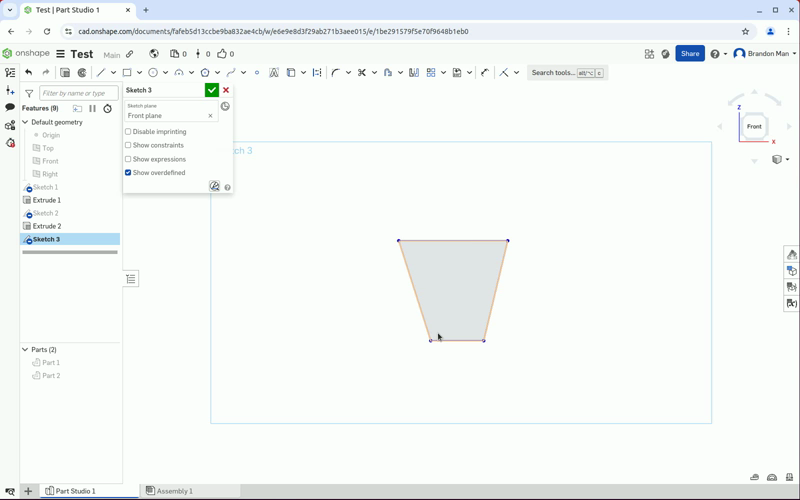
click(438, 332)
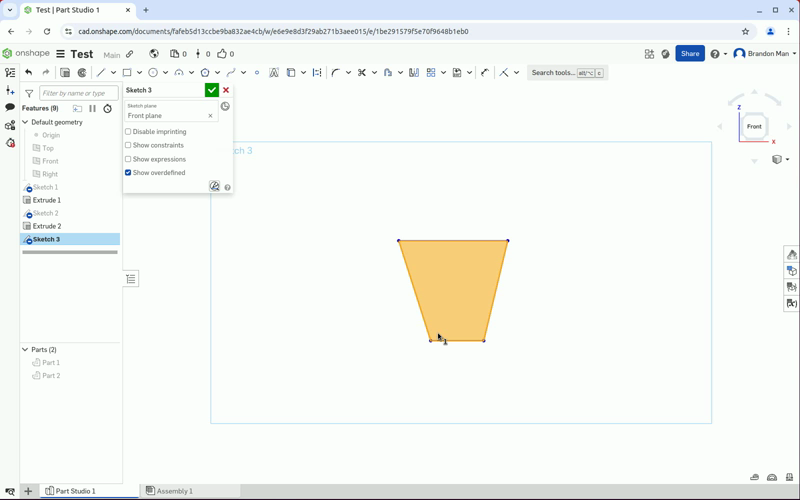
mouse_move(73, 352)
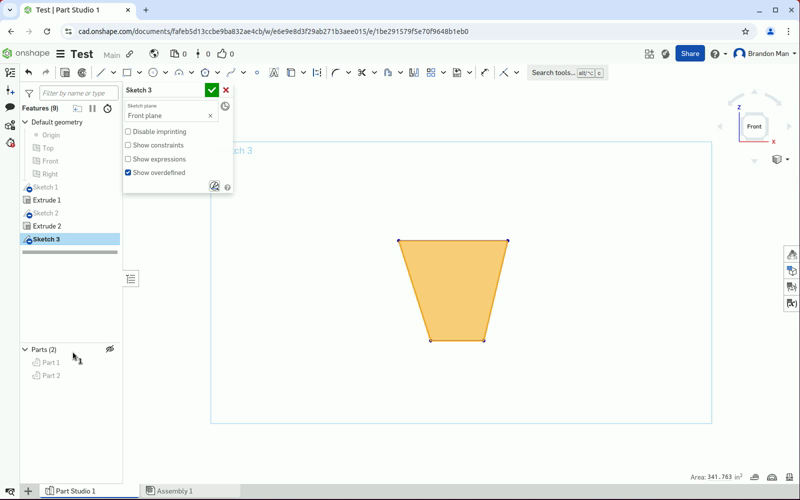
key(shift+y)
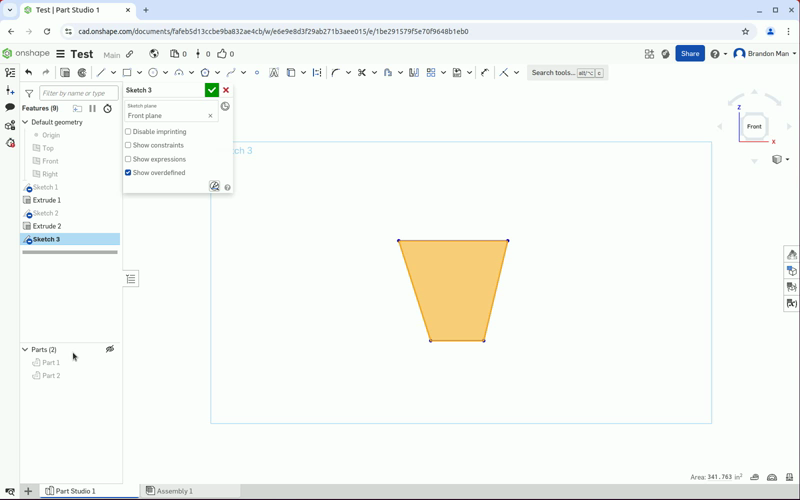
key(shift+e)
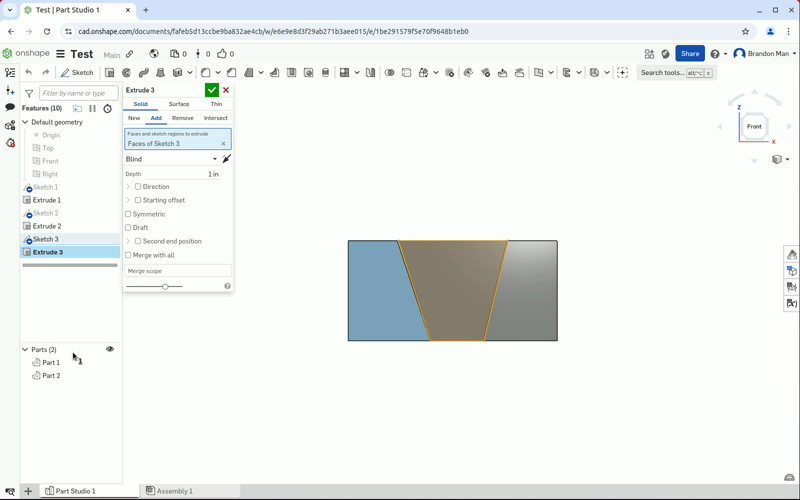
mouse_move(143, 106)
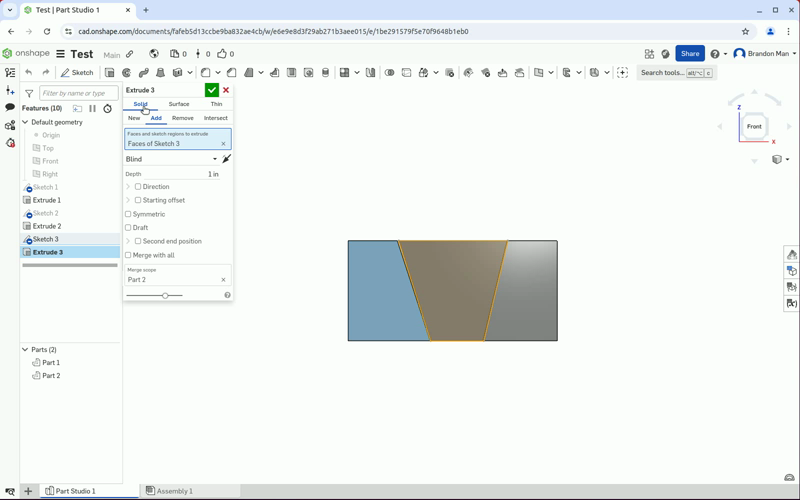
click(143, 106)
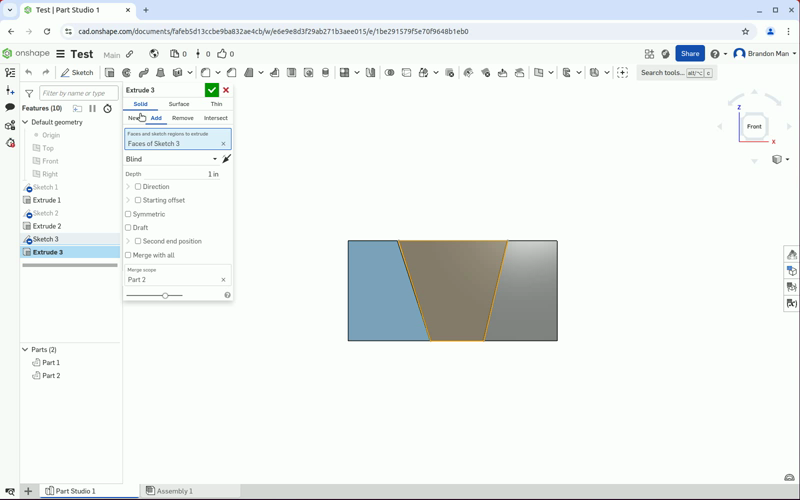
mouse_move(137, 120)
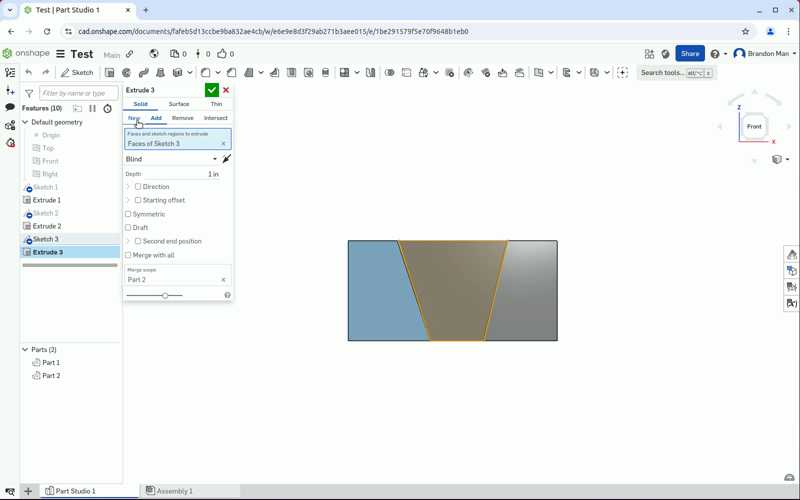
click(137, 120)
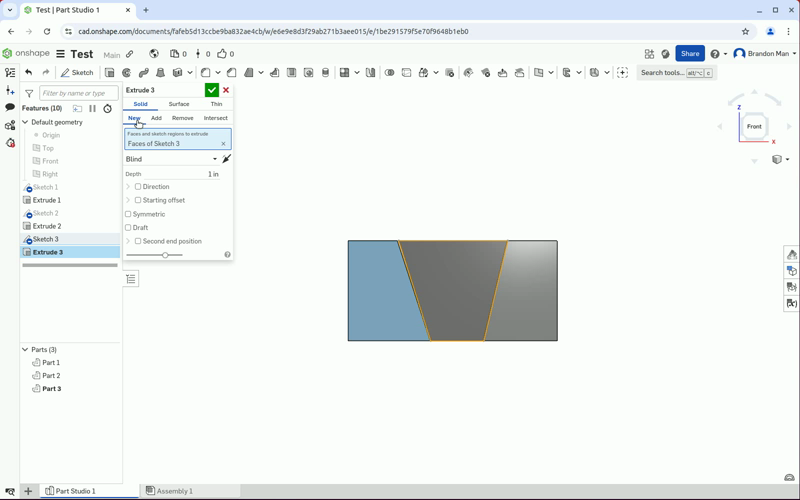
key(tab, 4)
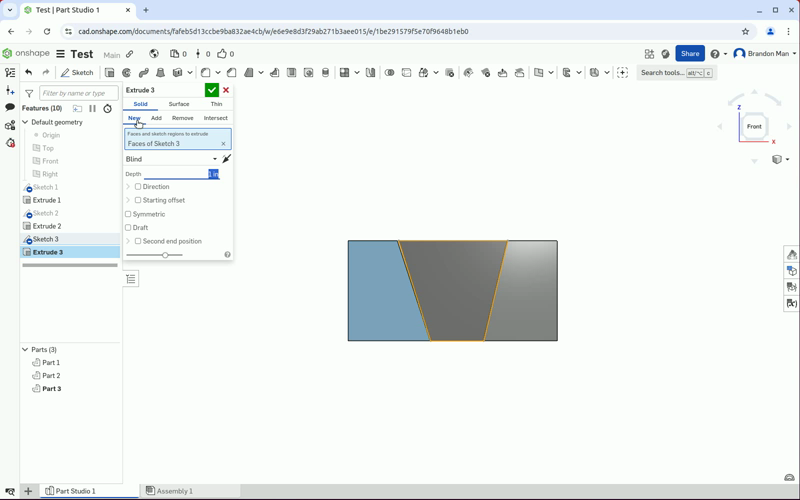
text(5.536)
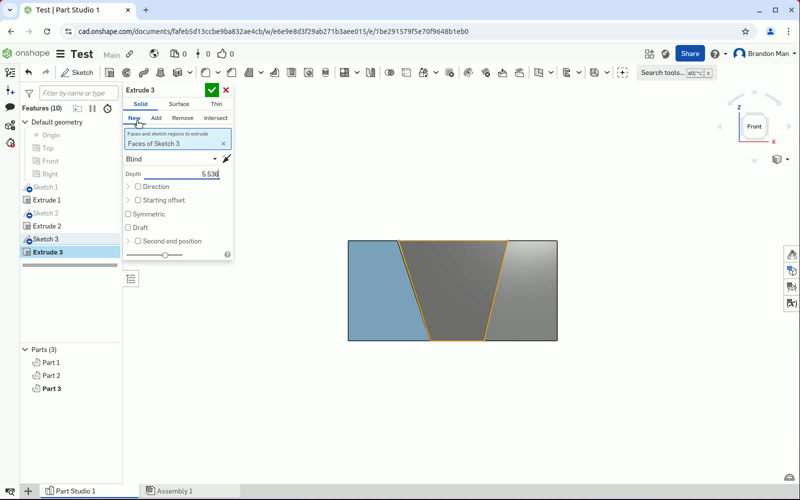
key(enter)
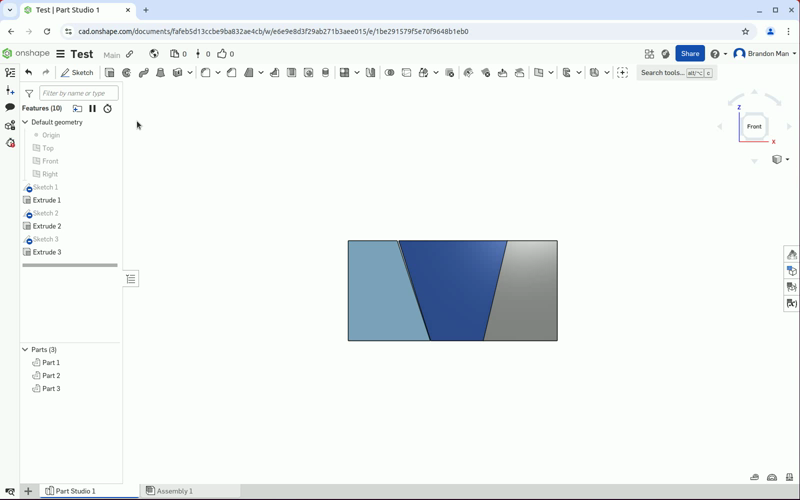
key(shift+h)
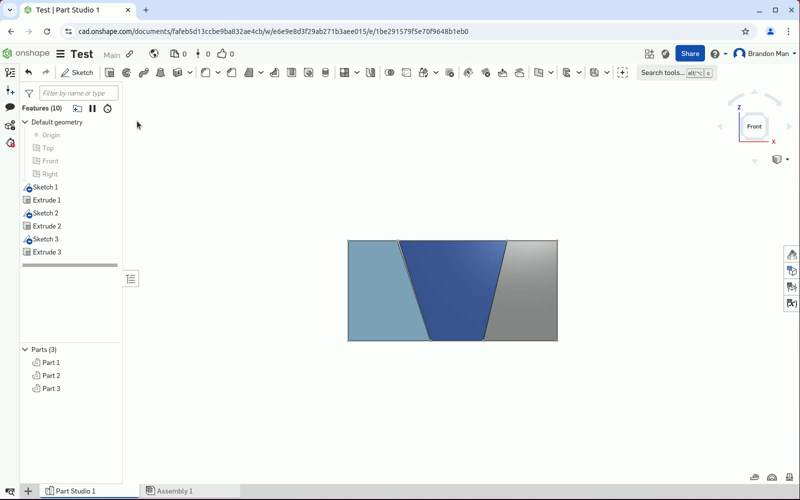
key(shift+h)
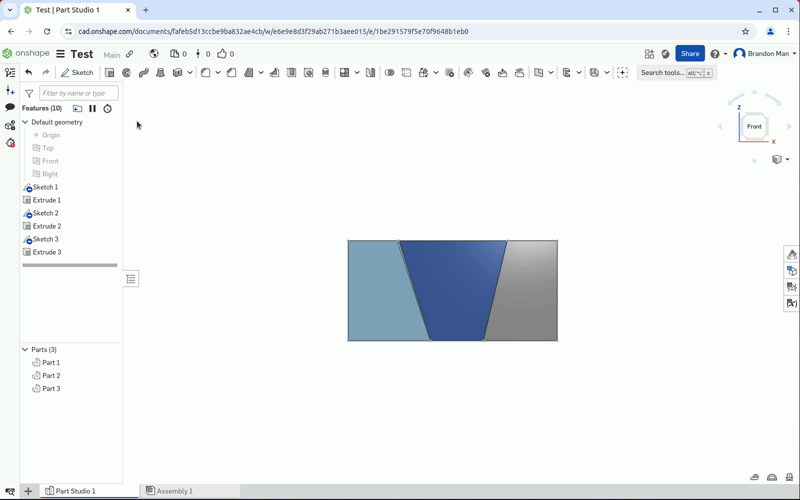
key(shift+7)
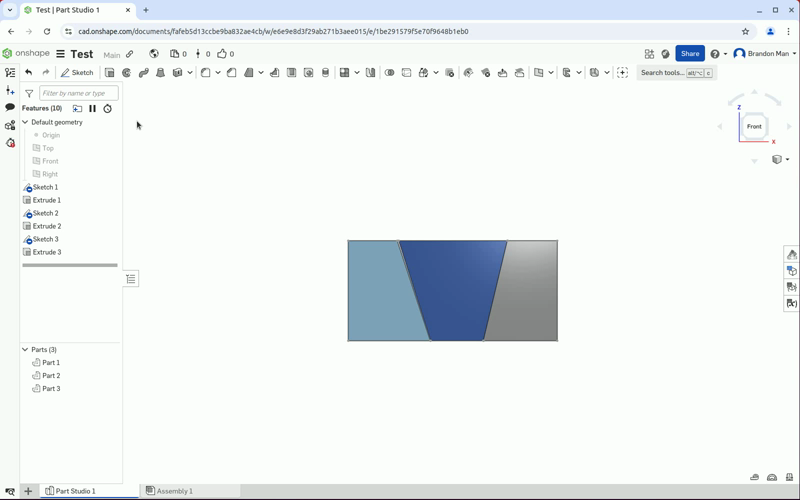
key(left, 2)
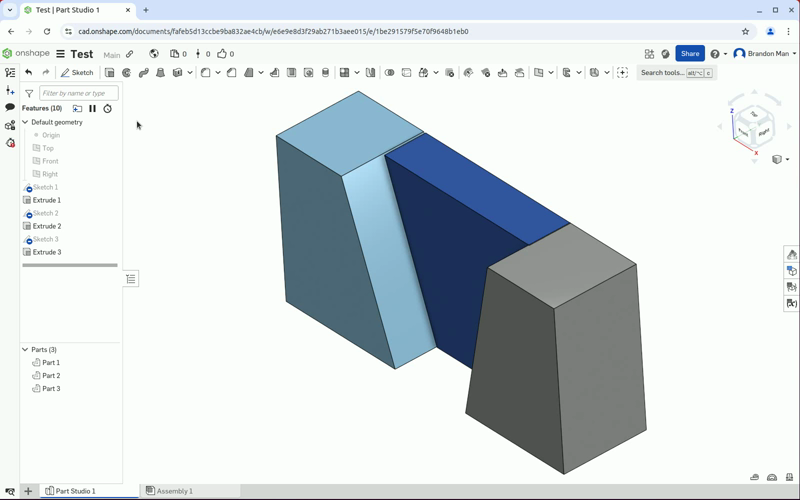
key(down, 2)
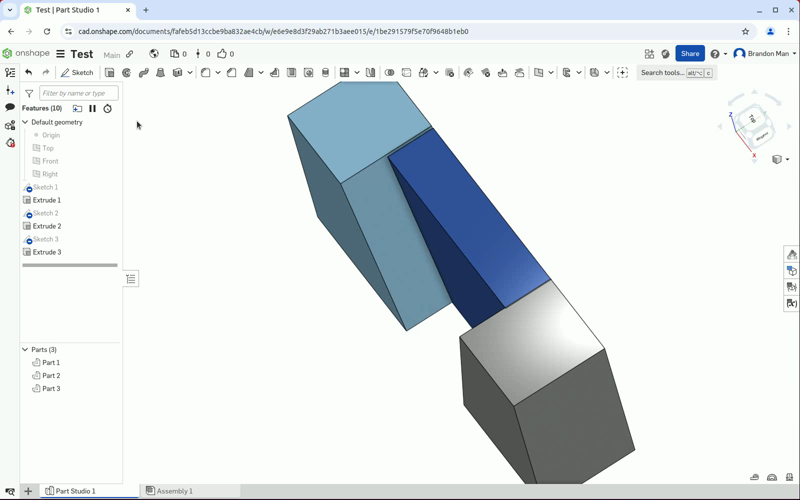
key(up, 2)
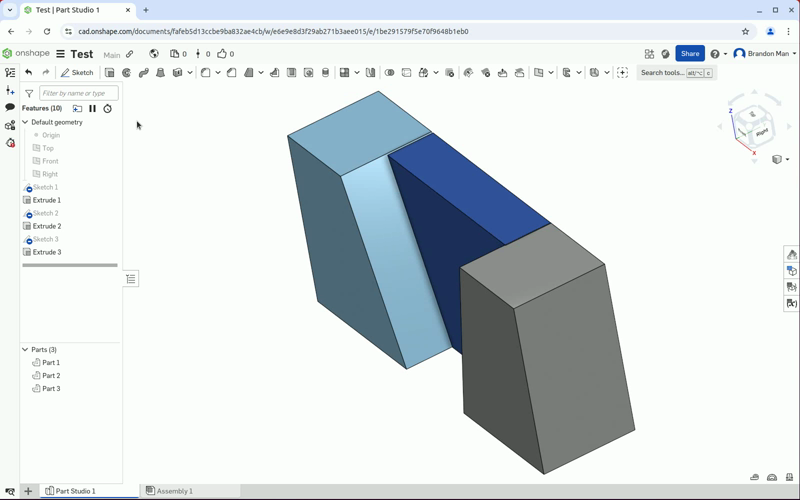
key(right, 2)
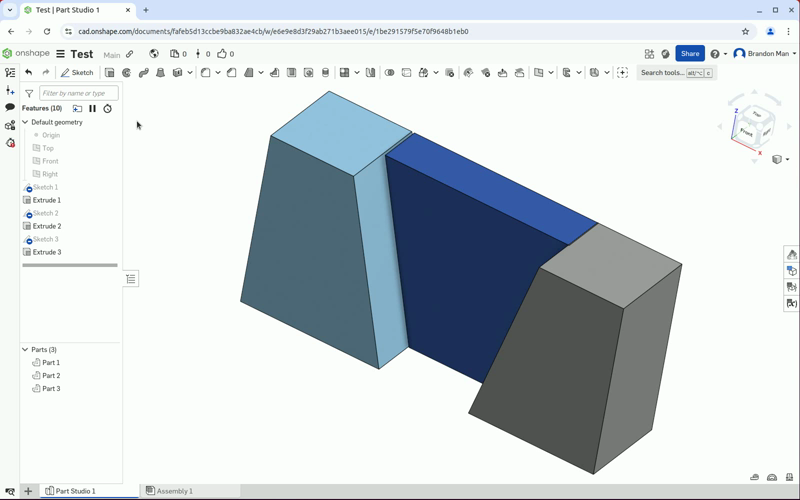
mouse_move(73, 189)
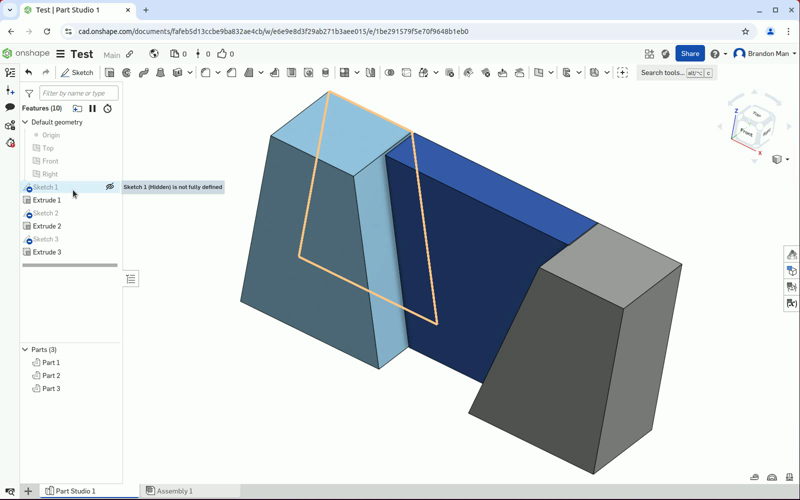
click(73, 189)